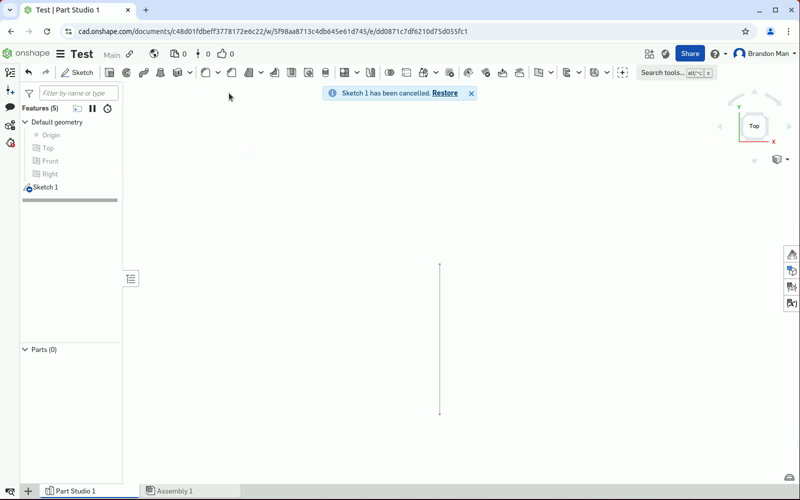
key(shift+h)
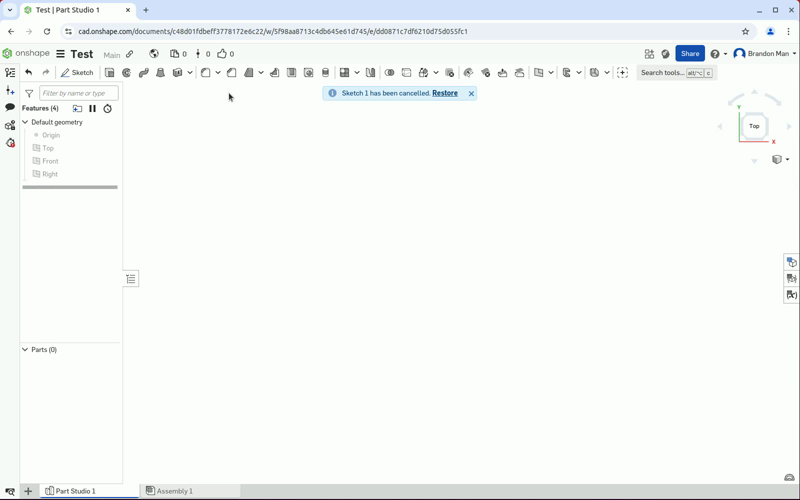
key(shift+s)
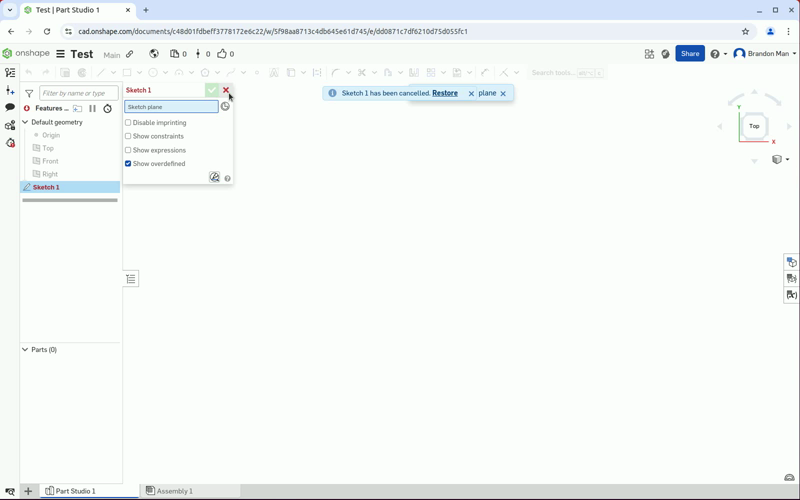
mouse_move(73, 150)
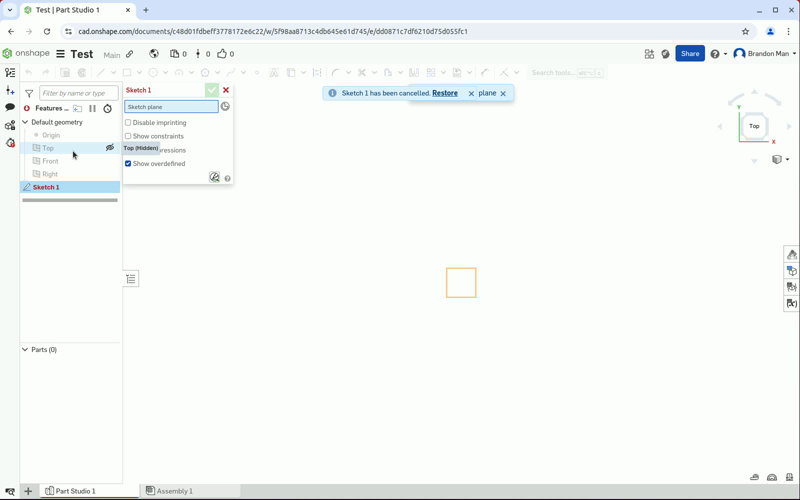
click(73, 150)
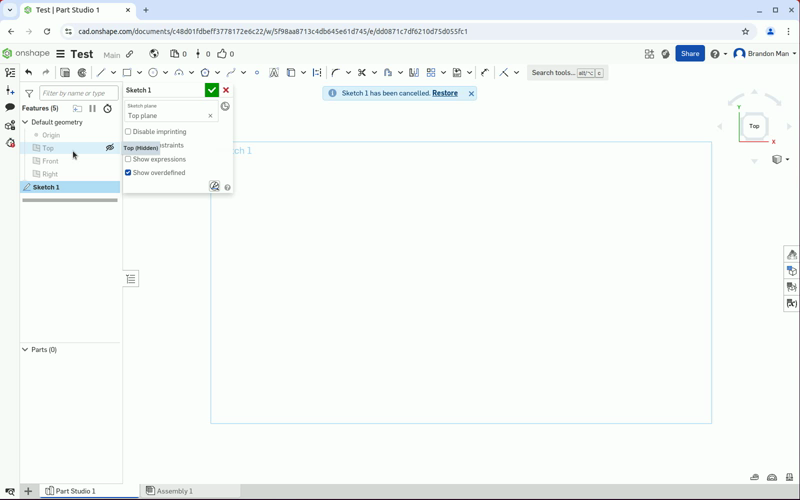
mouse_move(73, 352)
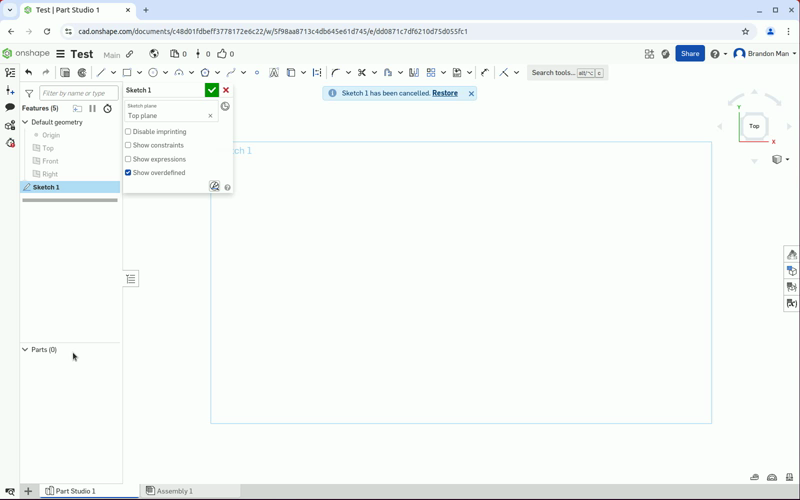
key(y)
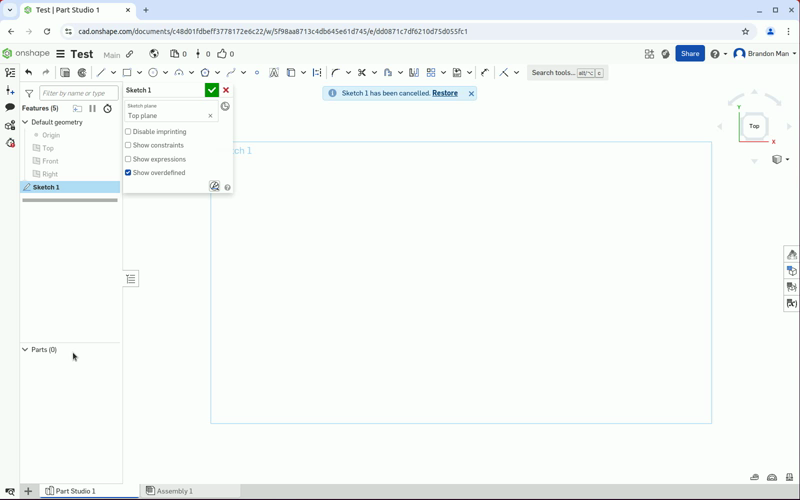
key(c)
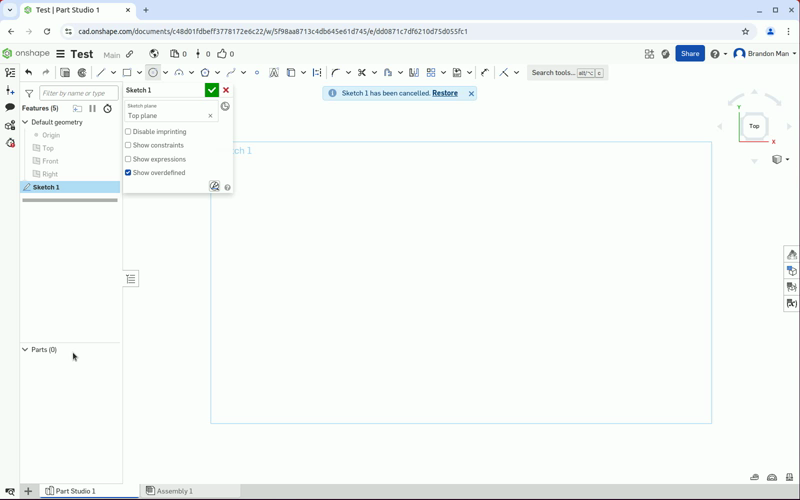
key_down(shift)
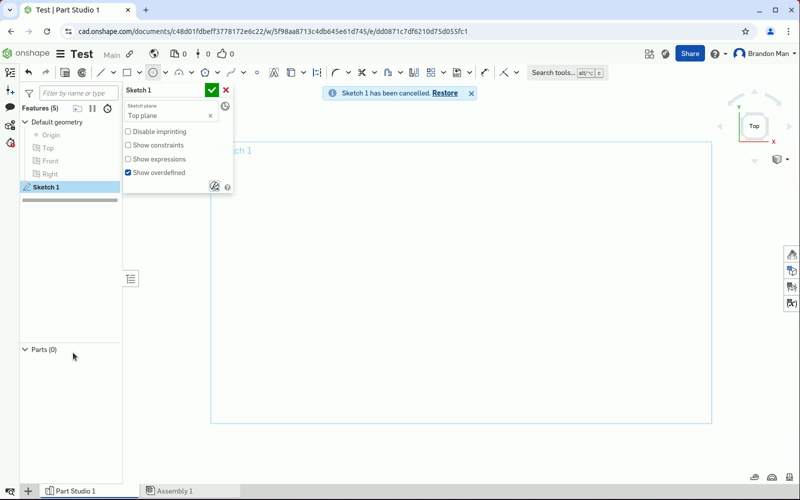
mouse_move(460, 282)
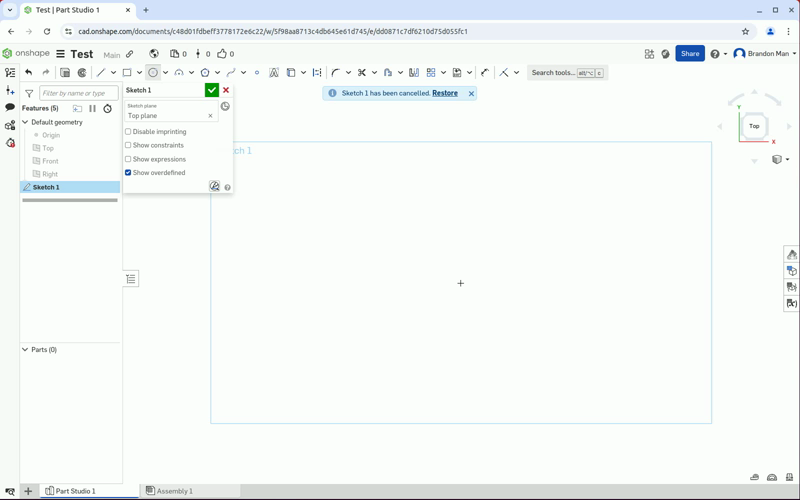
click(460, 282)
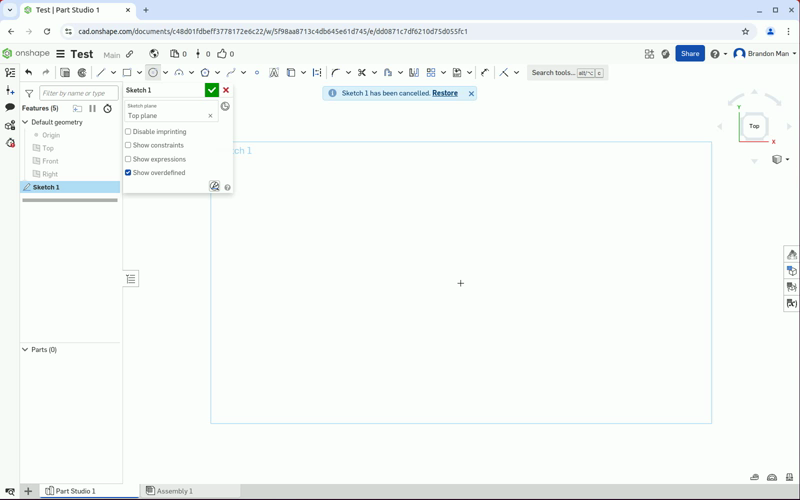
key_up(shift)
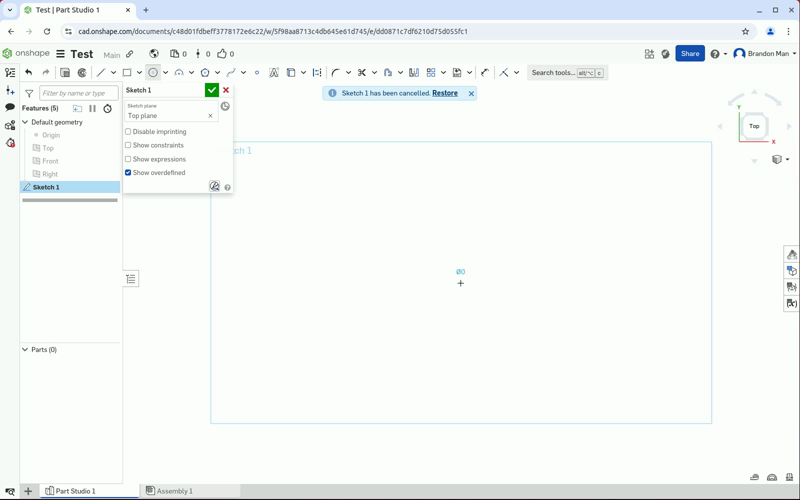
mouse_move(474, 282)
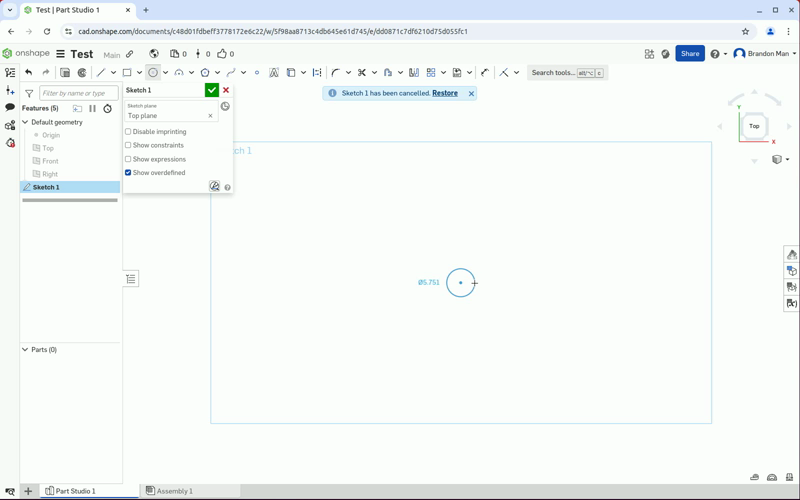
click(474, 282)
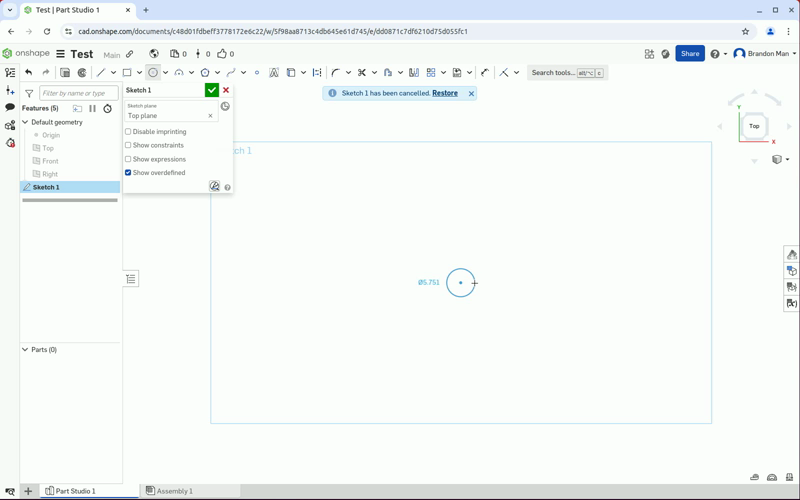
key(esc)
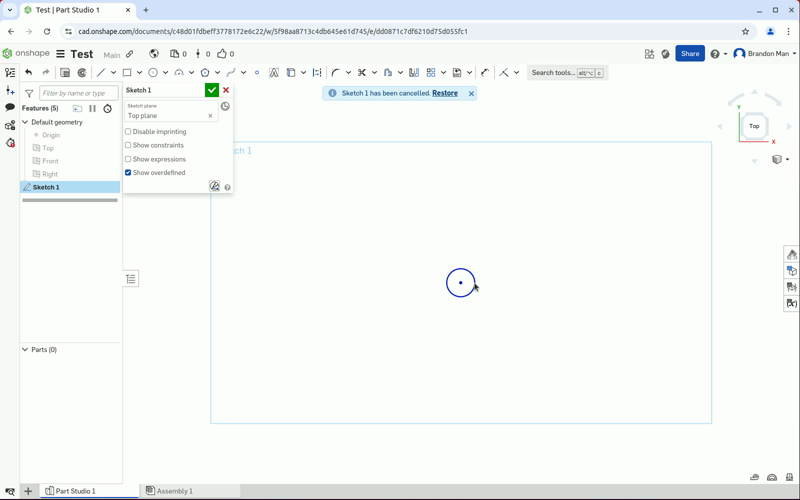
mouse_move(457, 282)
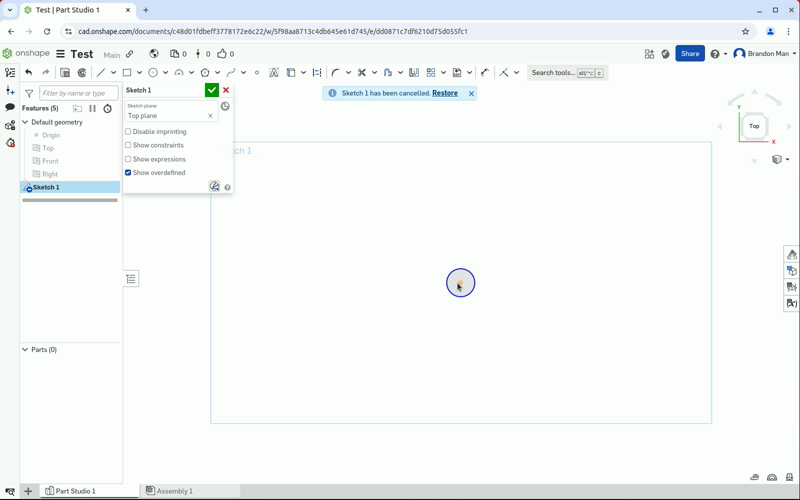
scroll(6)
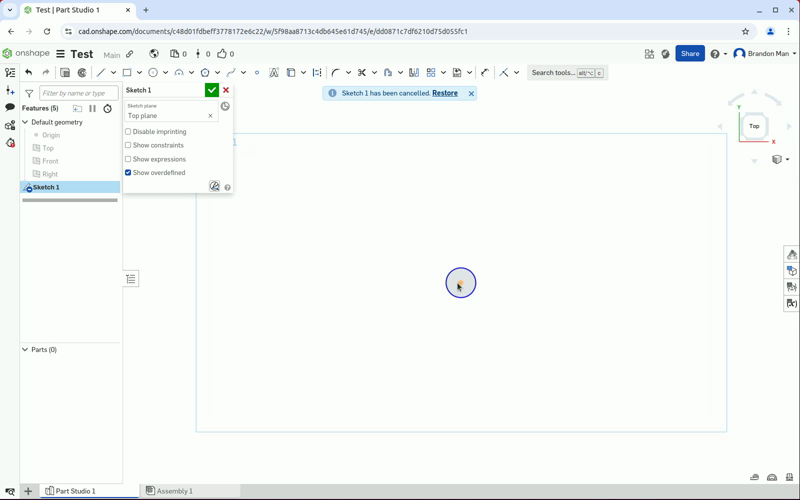
scroll(6)
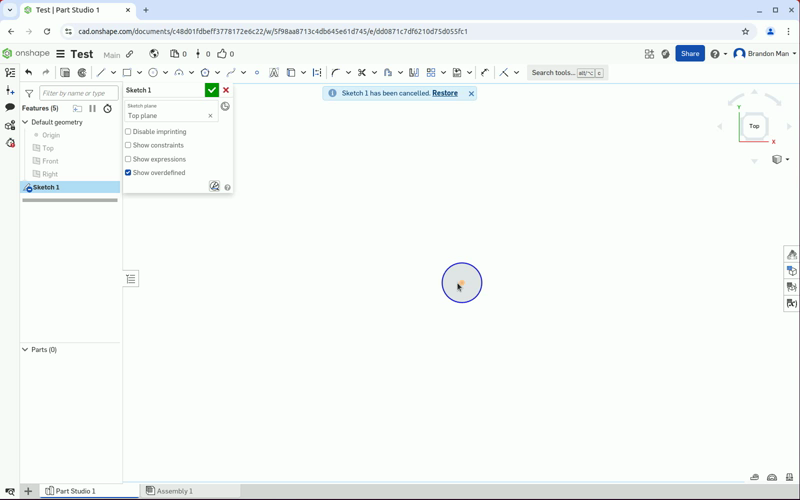
scroll(6)
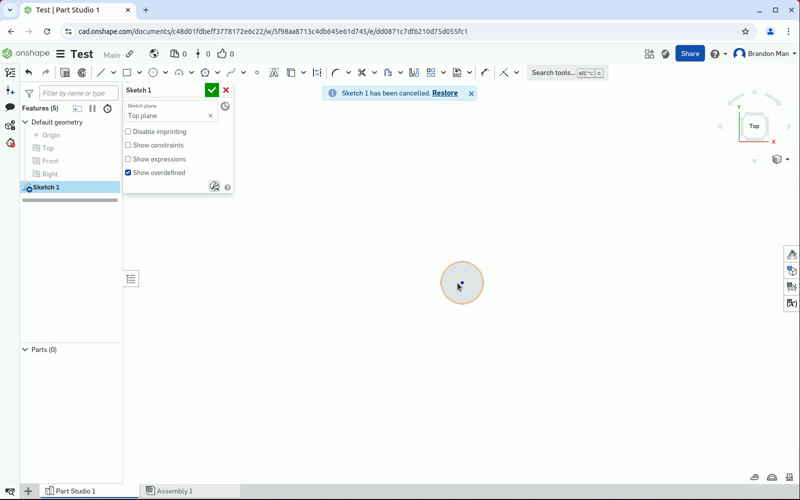
scroll(6)
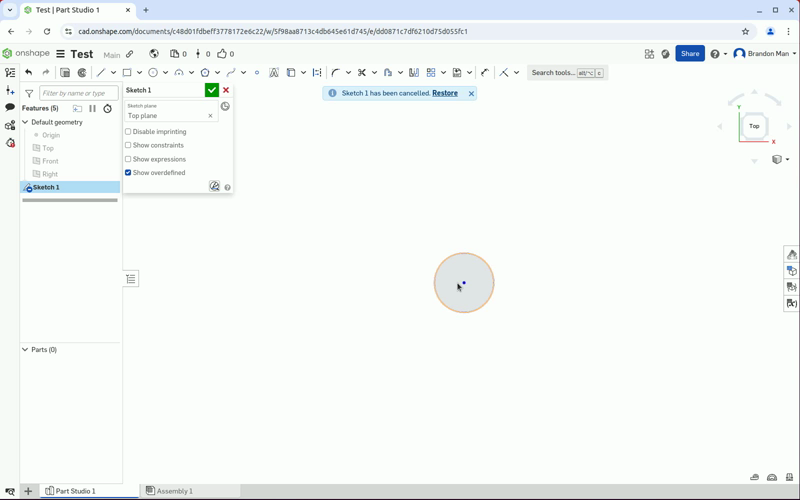
scroll(6)
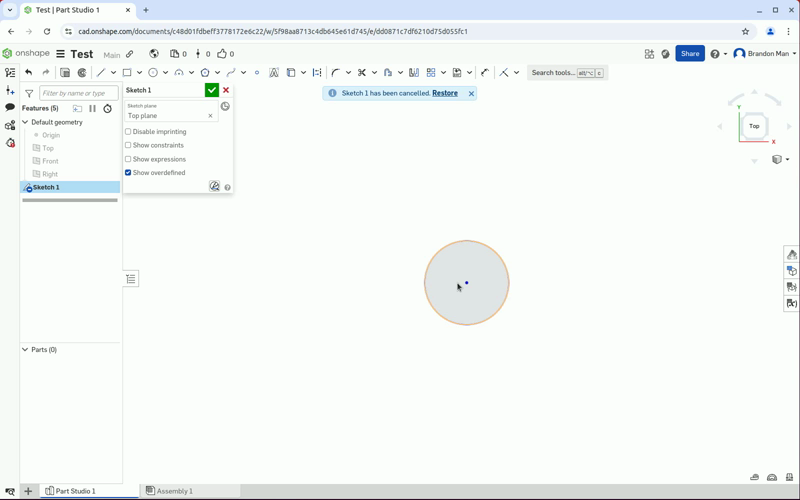
scroll(6)
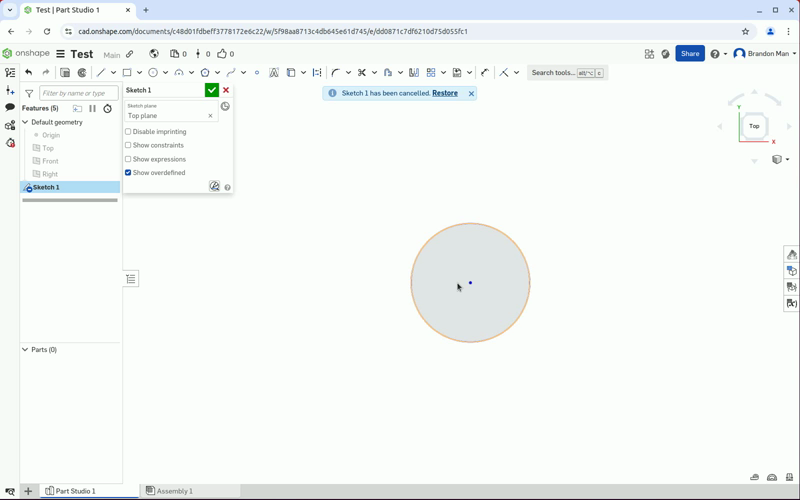
scroll(6)
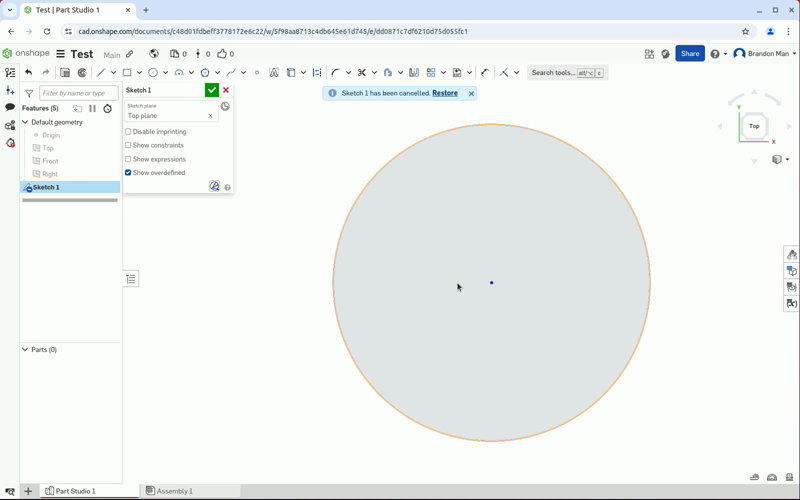
click(457, 282)
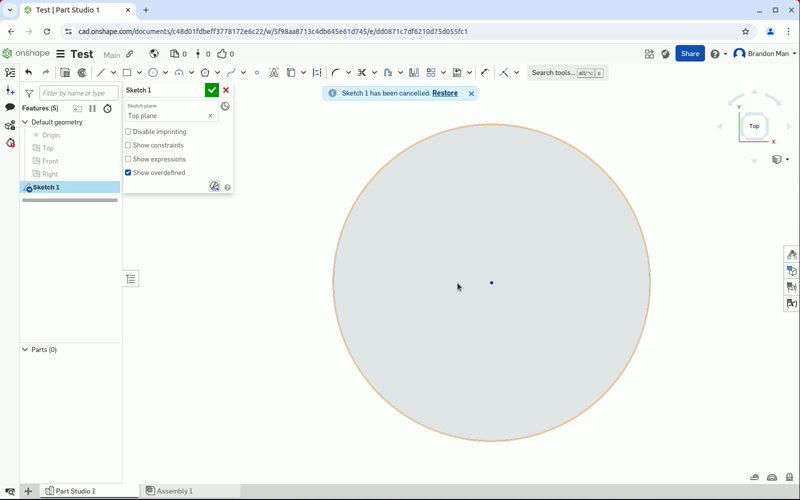
scroll(-6)
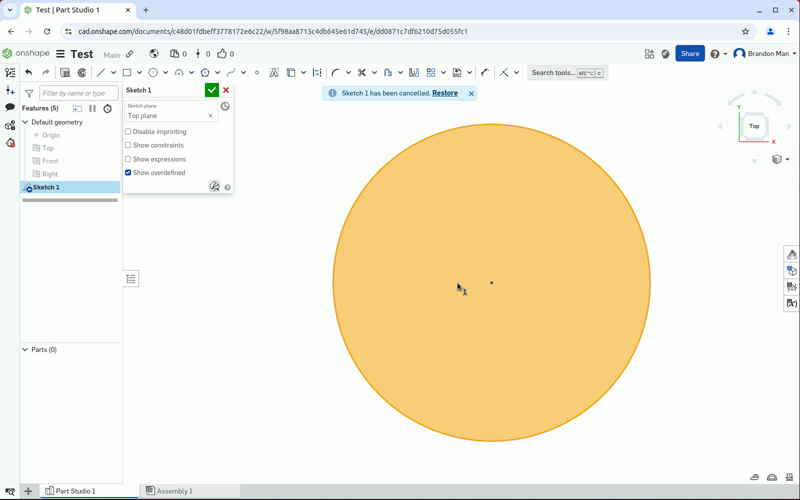
scroll(-6)
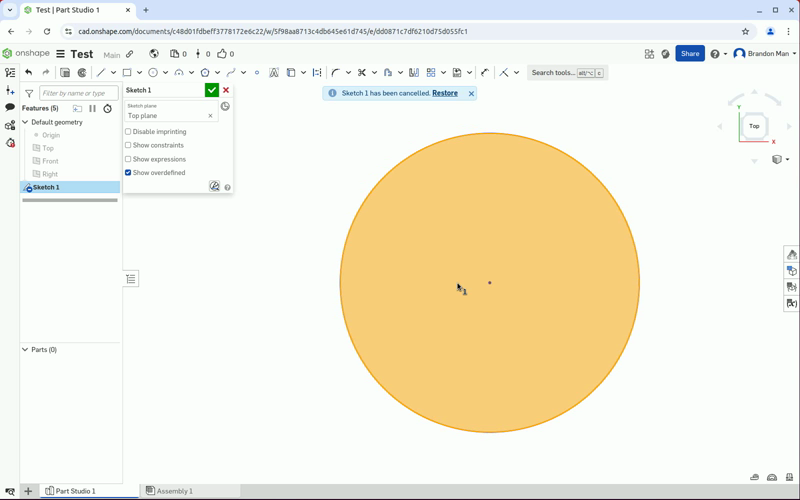
scroll(-6)
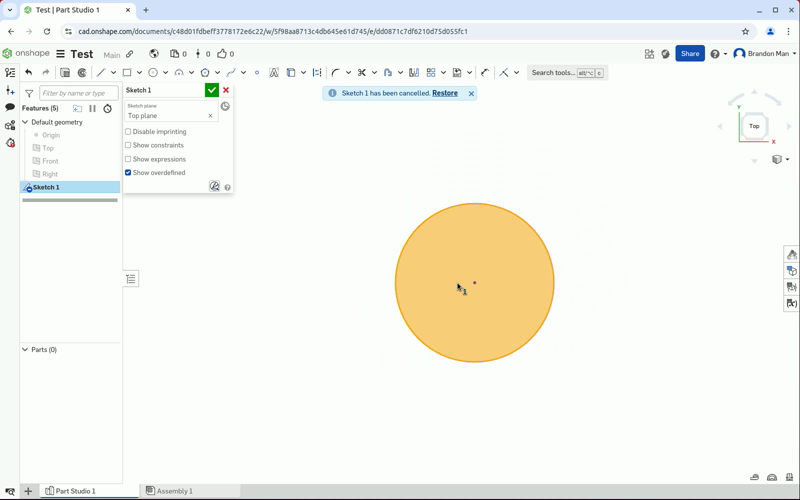
scroll(-6)
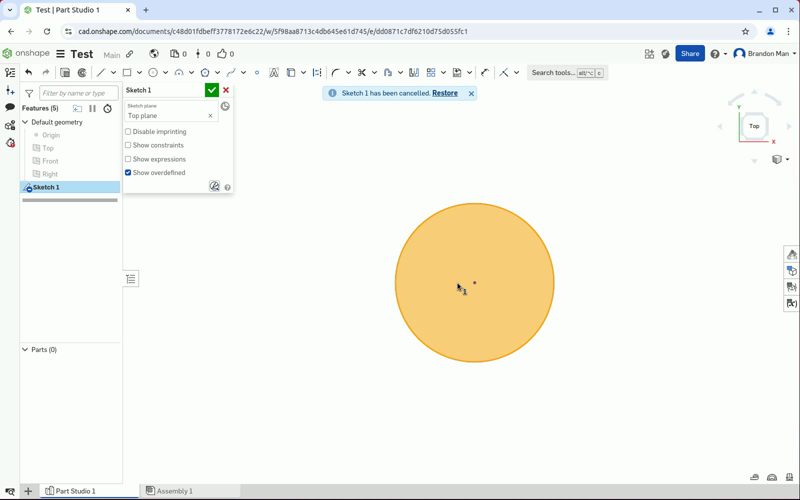
scroll(-6)
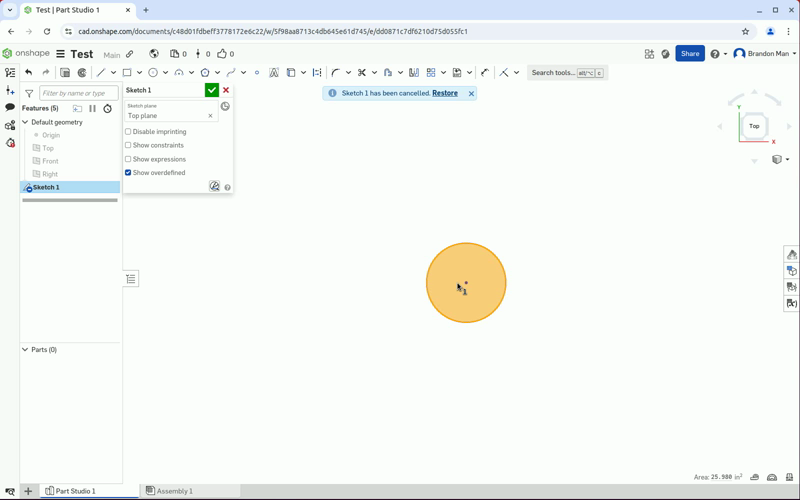
scroll(-6)
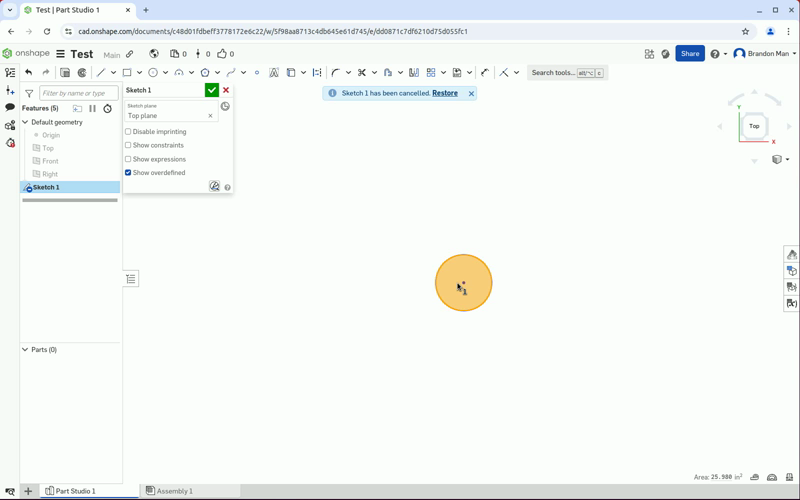
scroll(-6)
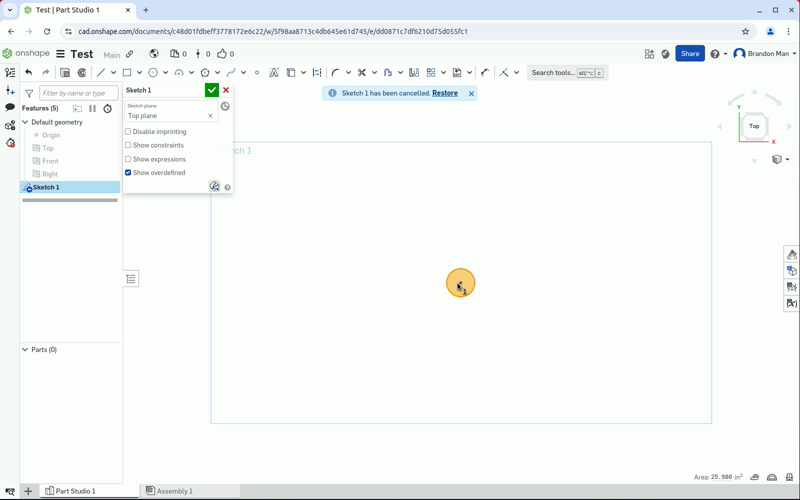
mouse_move(73, 352)
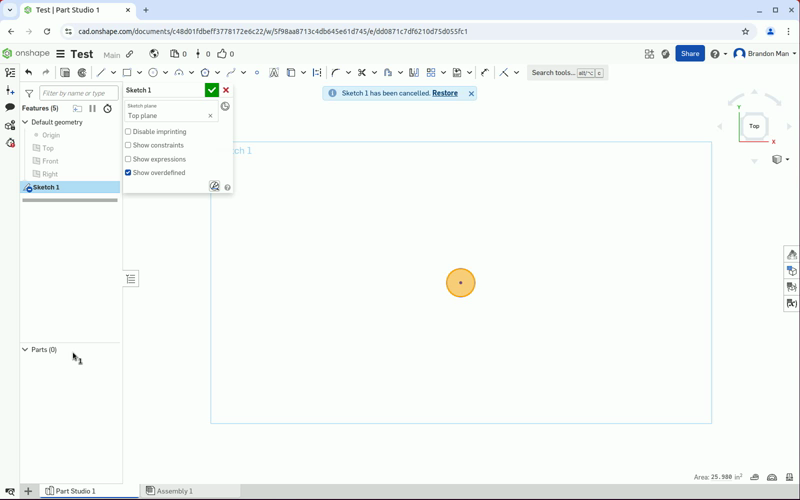
key(shift+y)
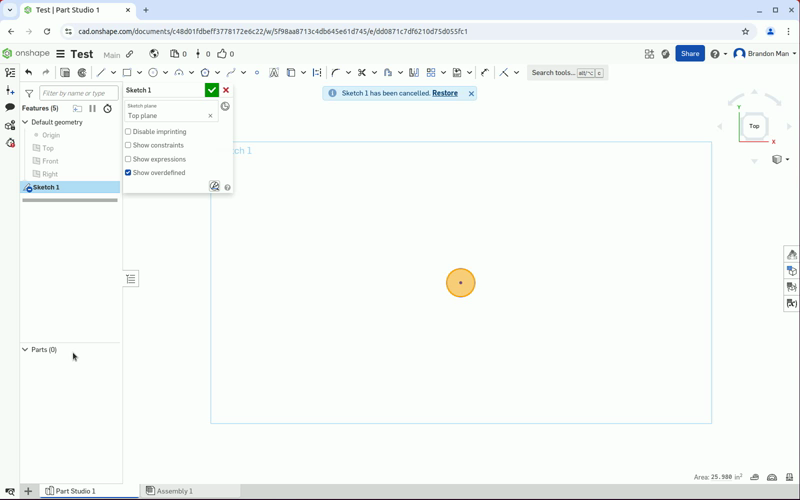
key(shift+e)
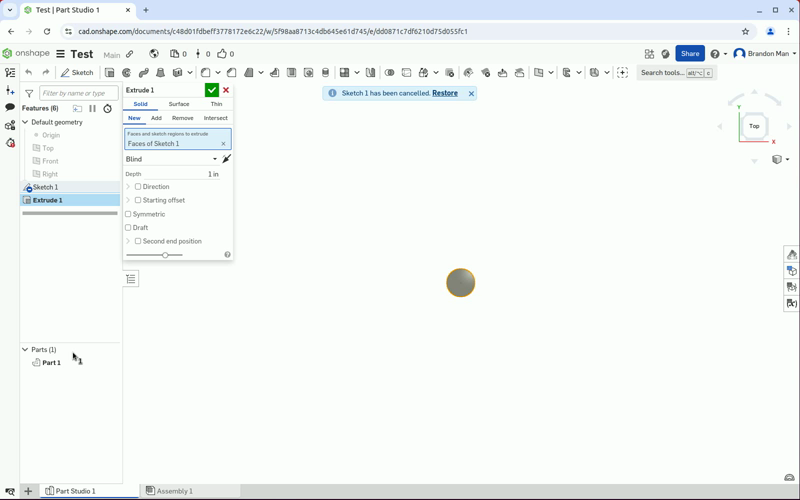
mouse_move(143, 106)
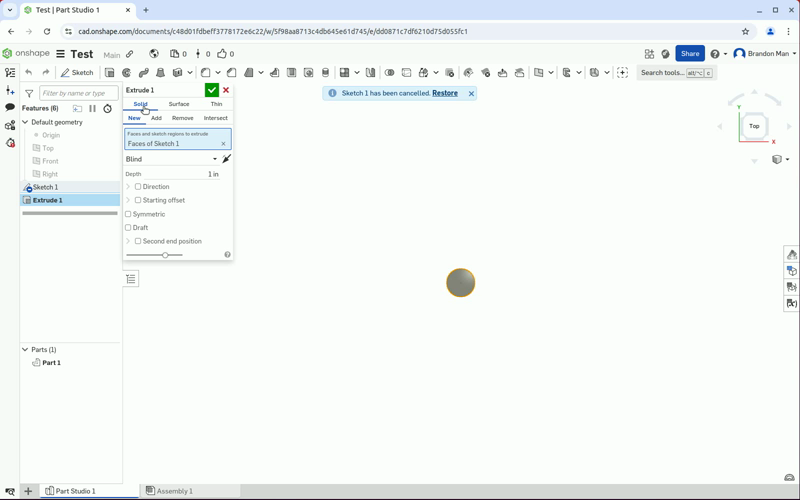
click(143, 106)
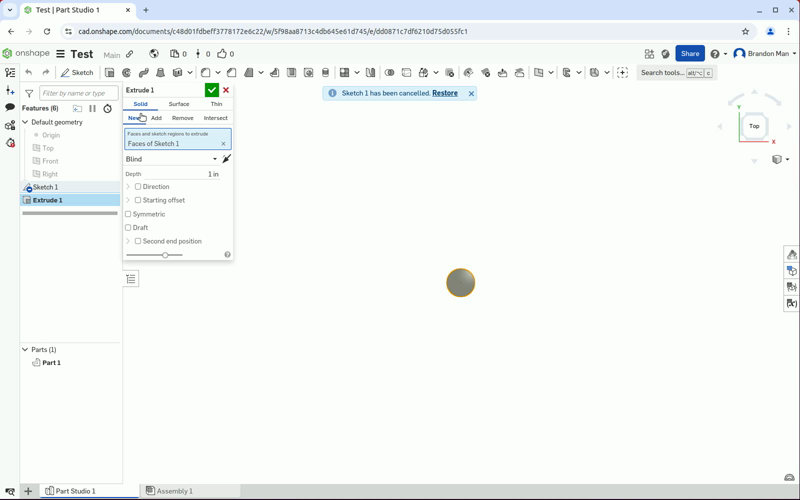
mouse_move(137, 120)
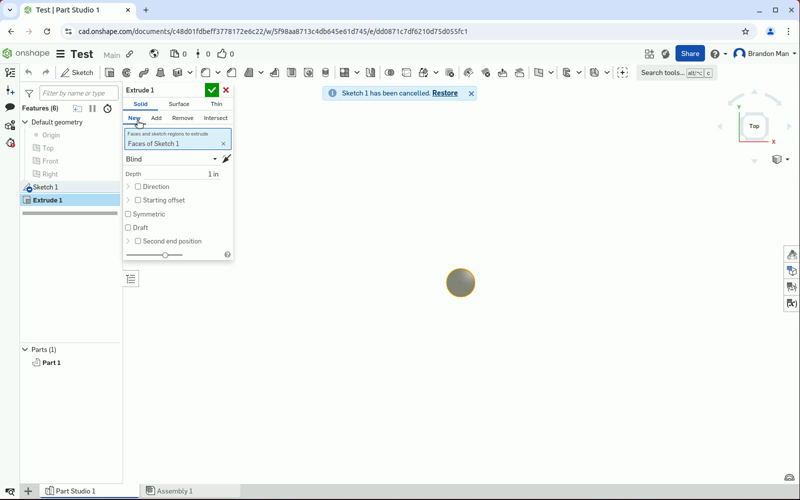
click(137, 120)
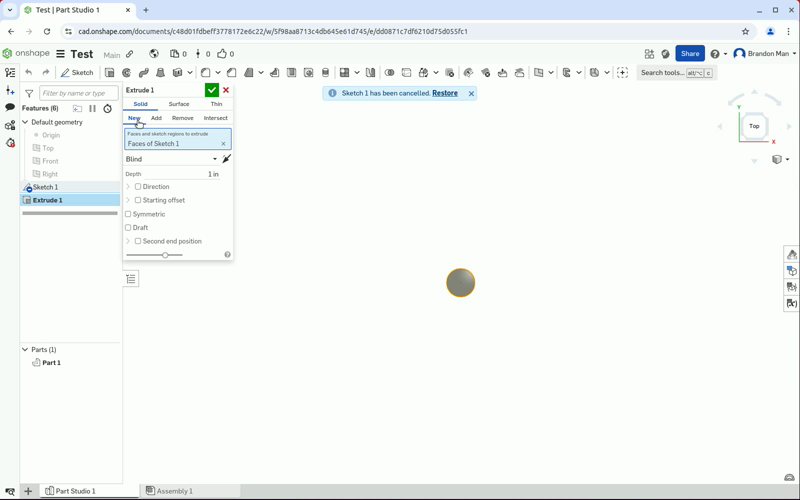
key(tab, 4)
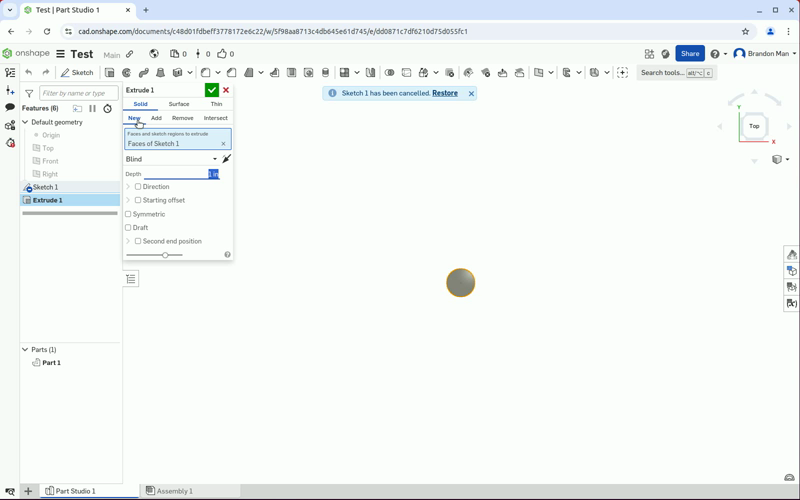
text(23.108)
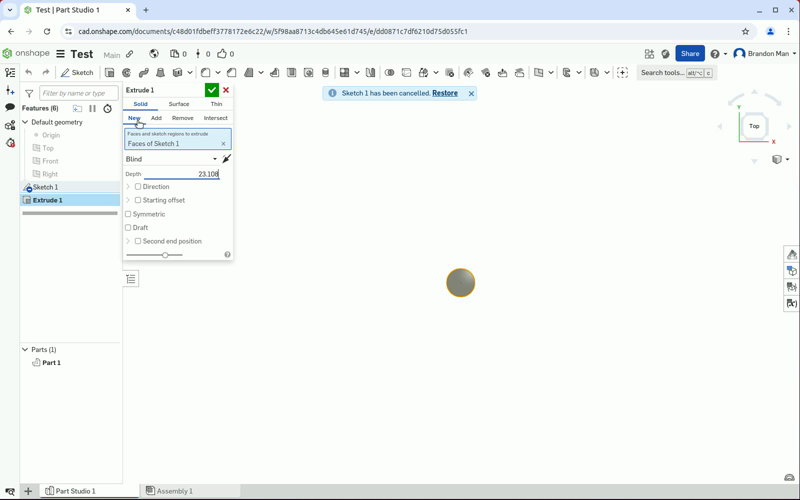
key(enter)
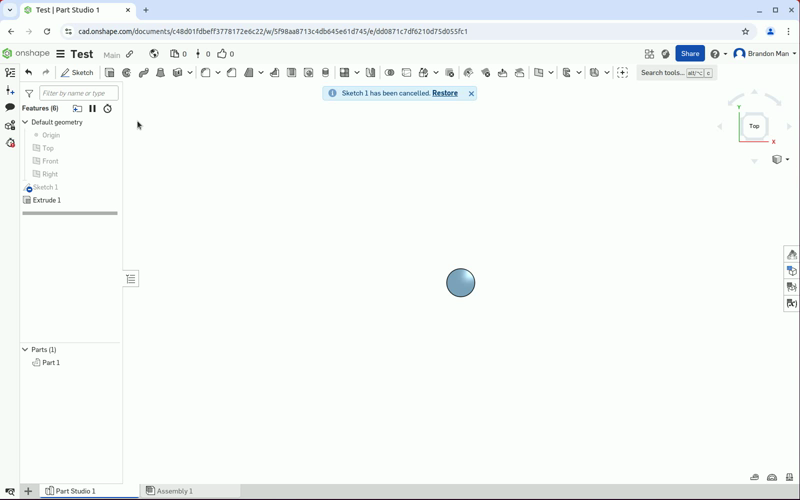
key(shift+h)
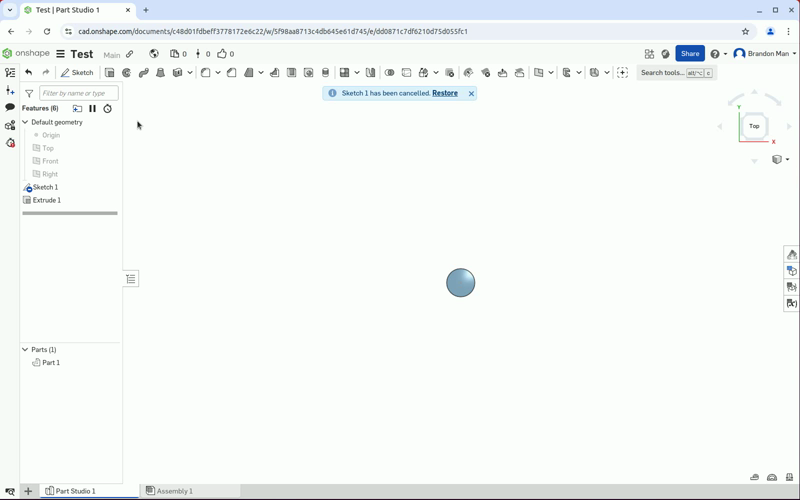
key(shift+h)
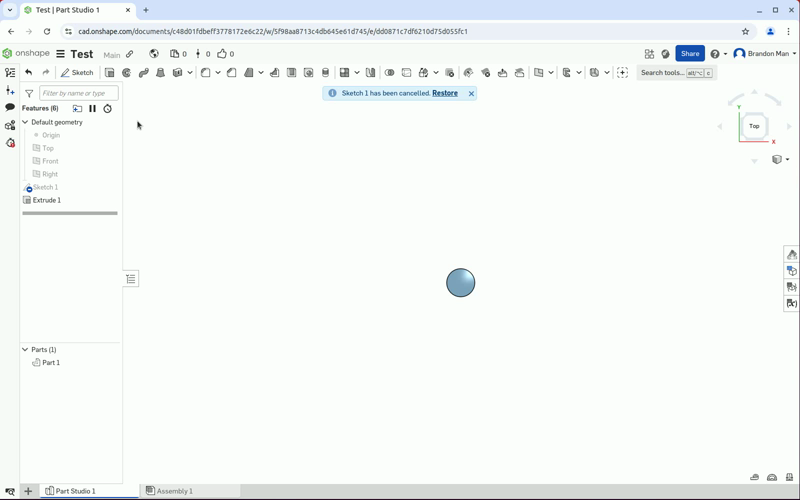
mouse_move(73, 189)
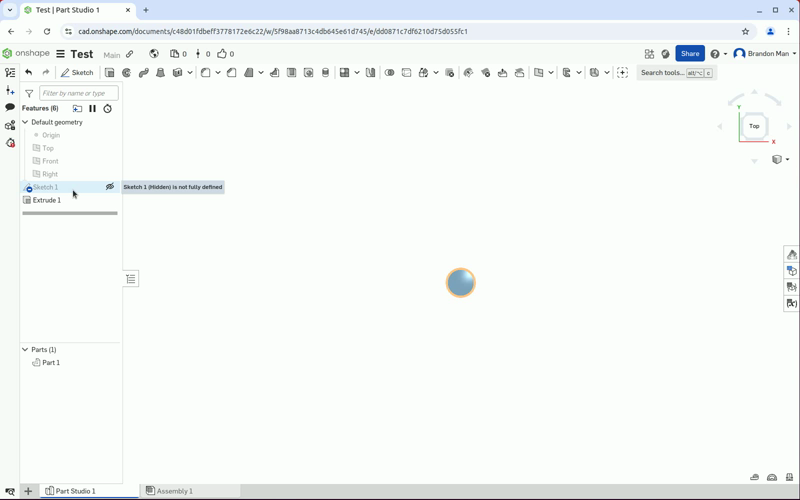
click(73, 189)
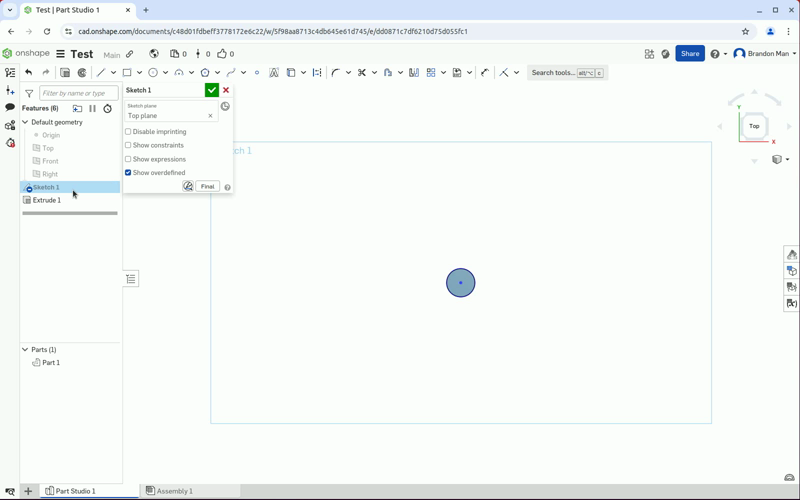
mouse_move(229, 92)
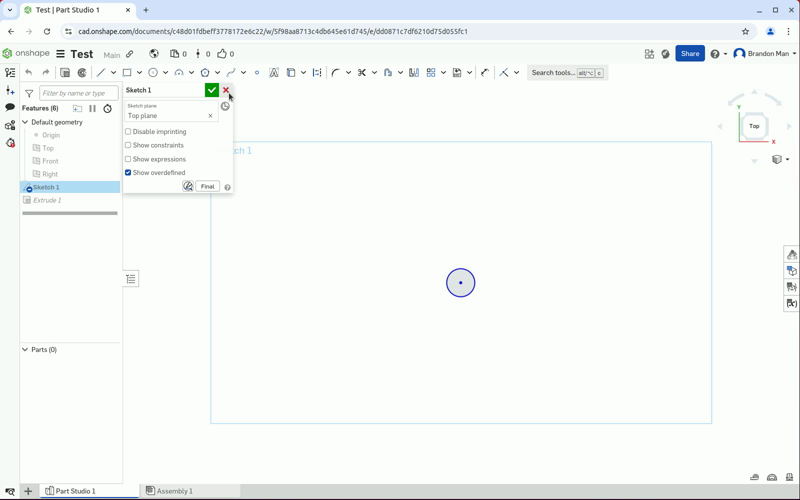
click(229, 92)
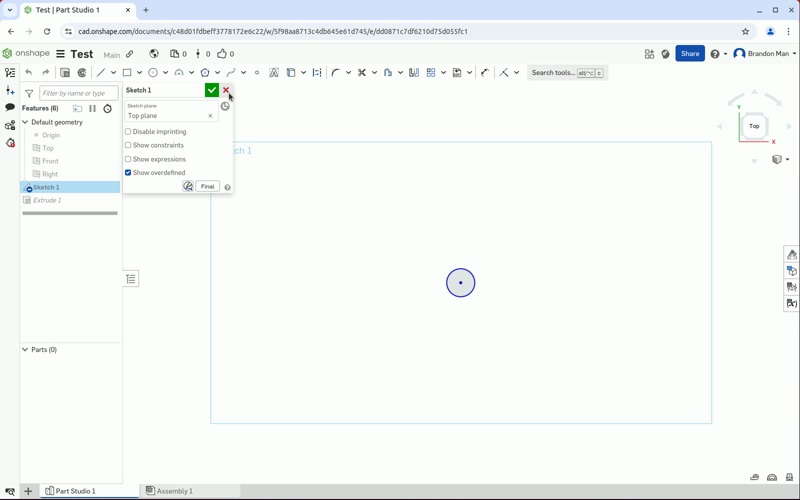
key(shift+s)
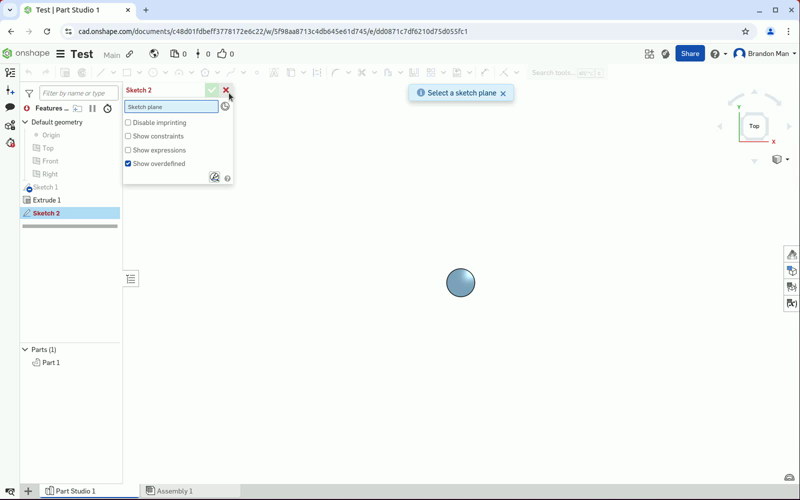
mouse_move(73, 150)
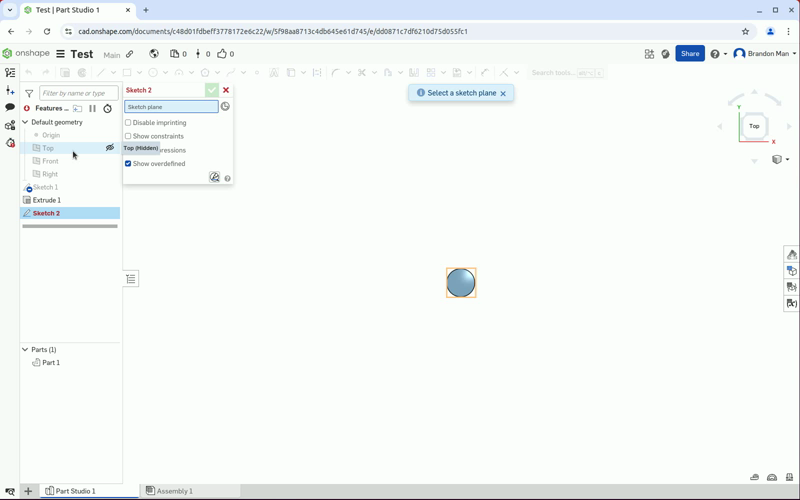
click(73, 150)
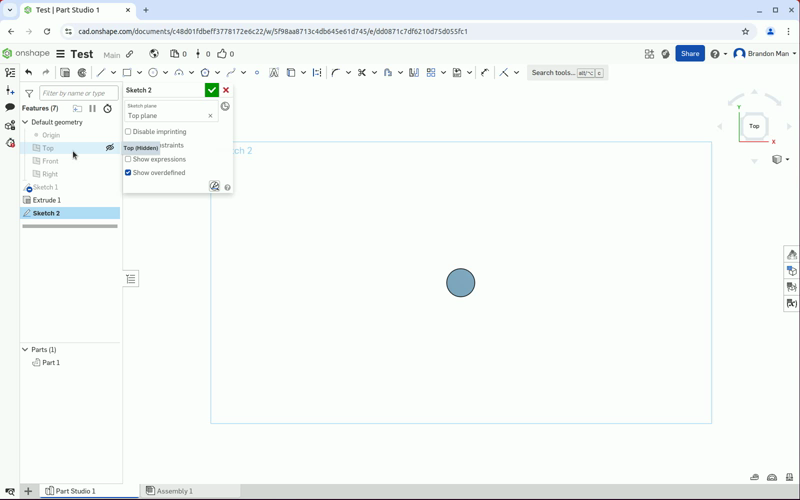
mouse_move(73, 352)
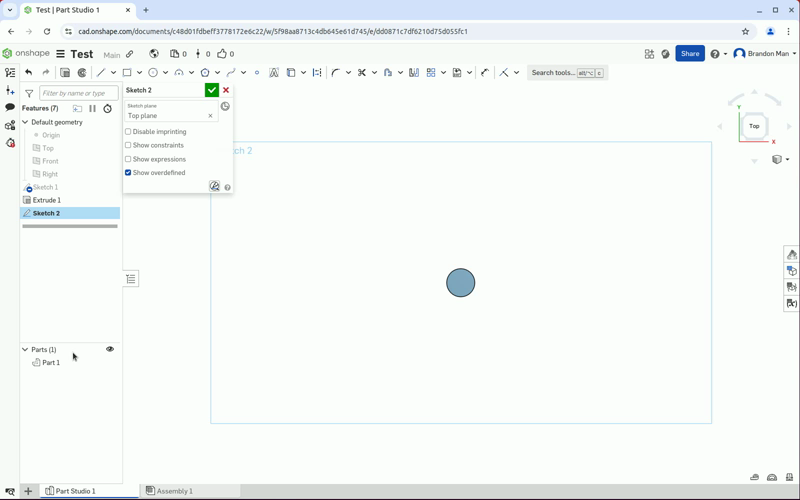
key(y)
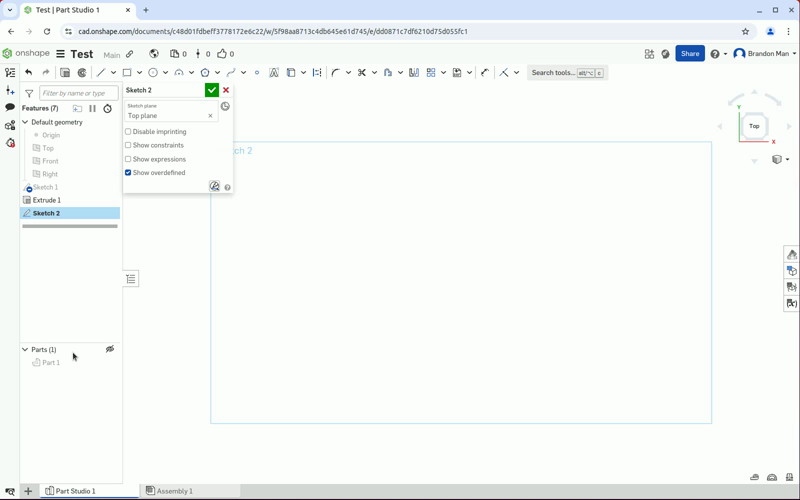
key(c)
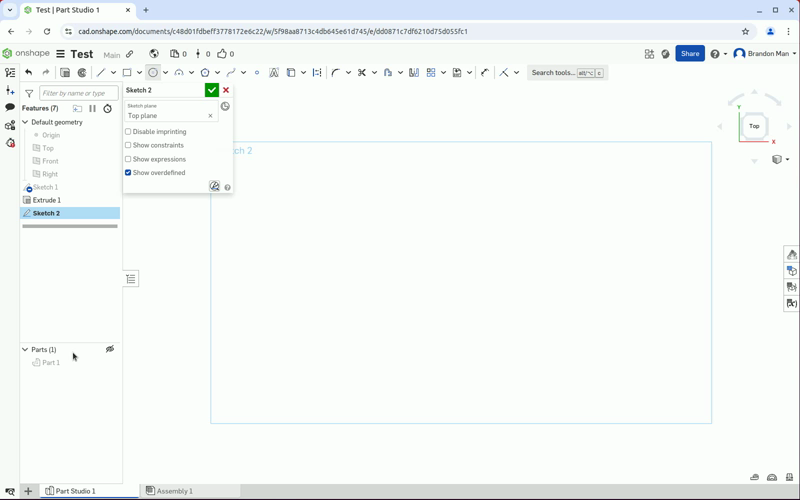
key_down(shift)
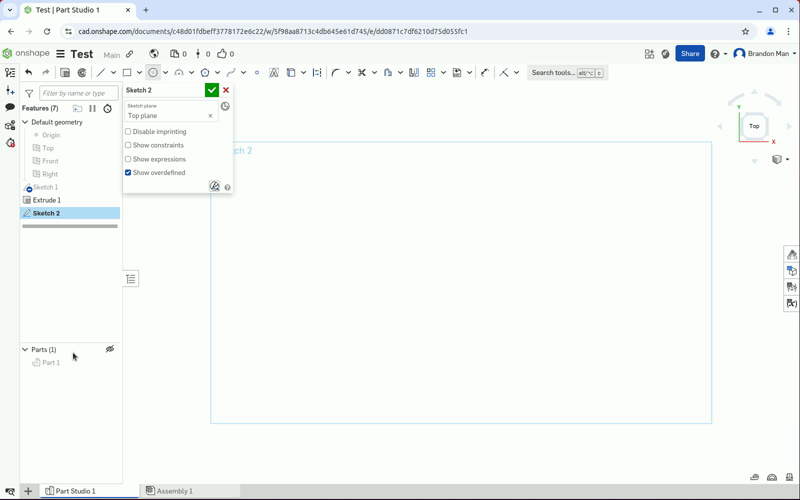
mouse_move(461, 282)
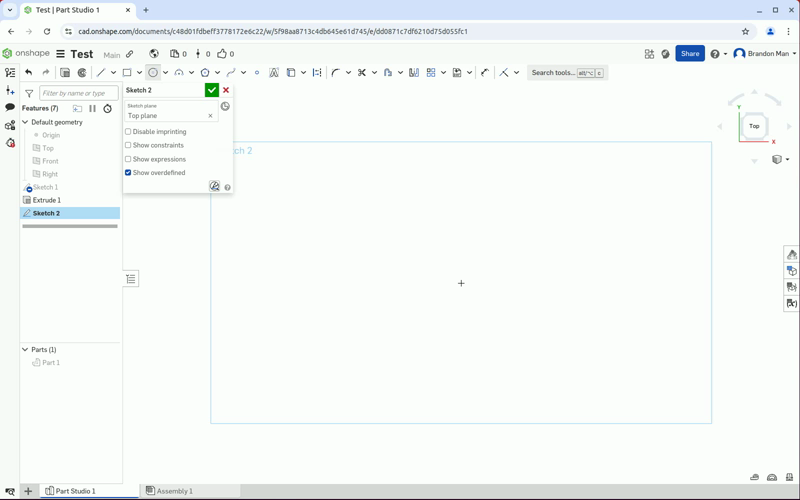
click(461, 282)
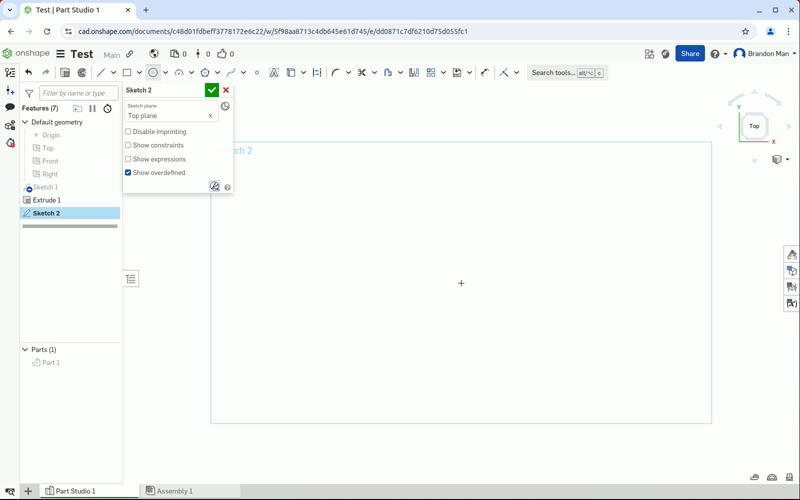
key_up(shift)
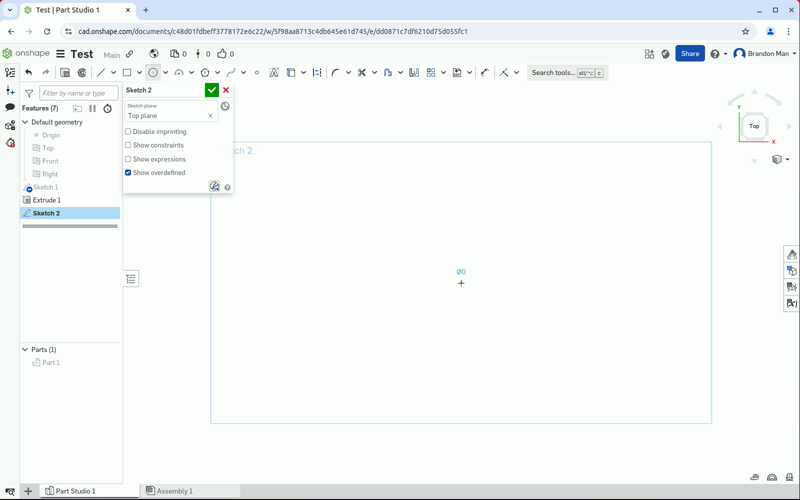
mouse_move(484, 282)
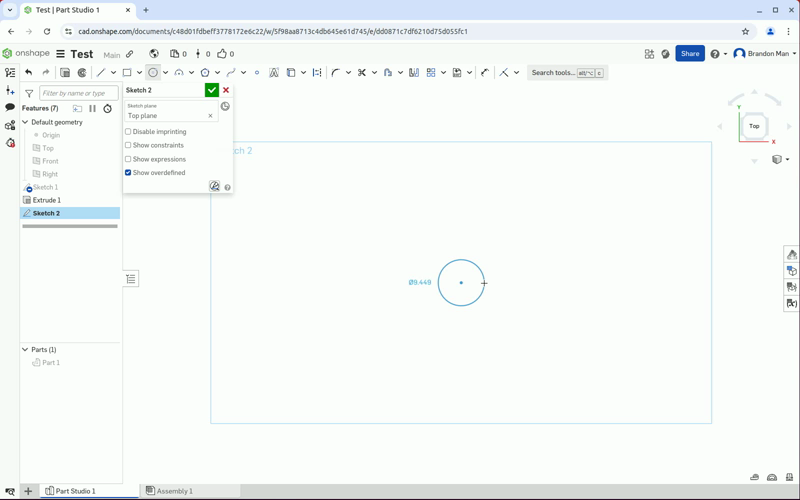
click(484, 282)
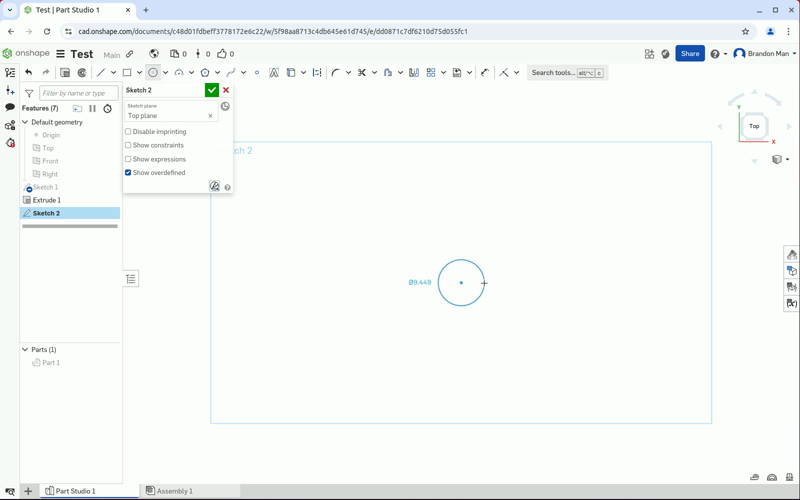
key(esc)
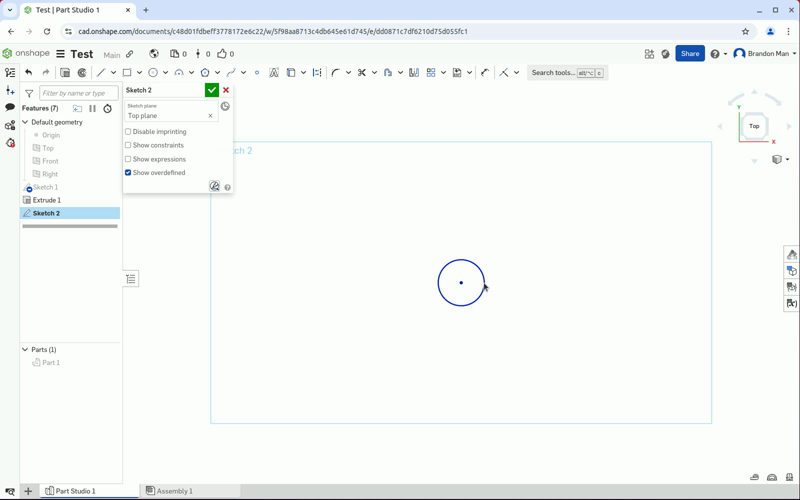
key(c)
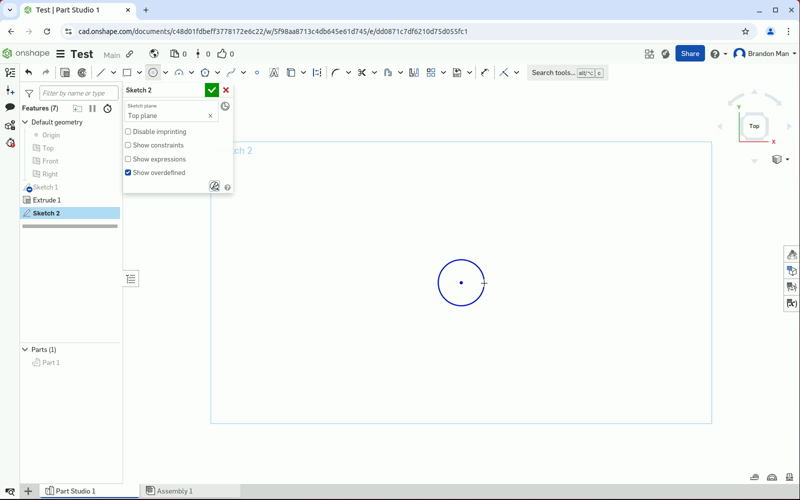
key_down(shift)
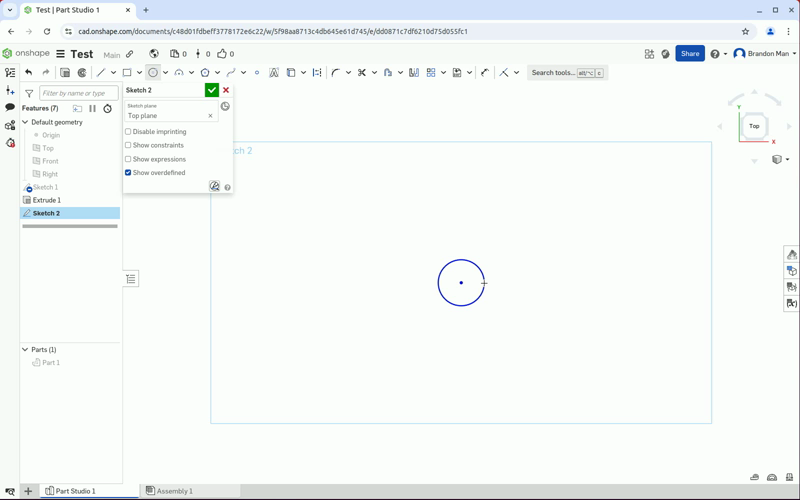
mouse_move(461, 282)
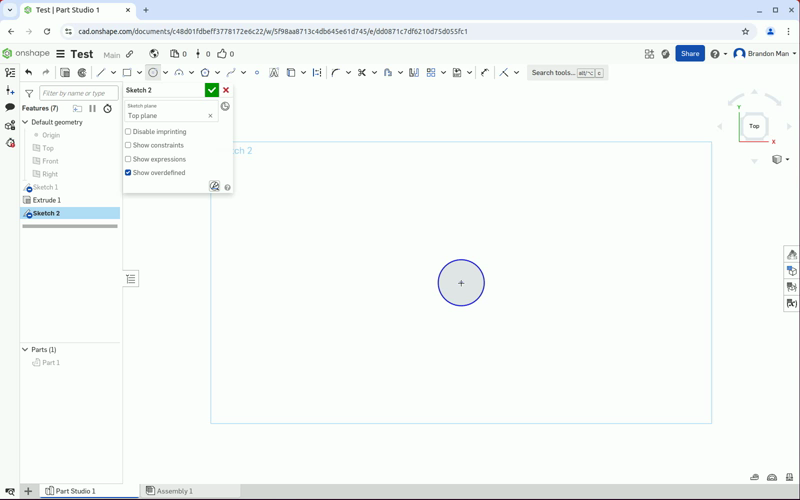
click(461, 282)
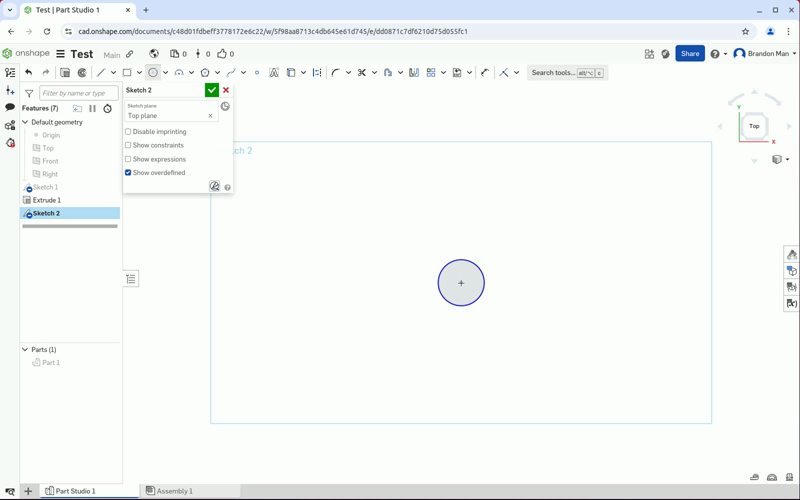
key_up(shift)
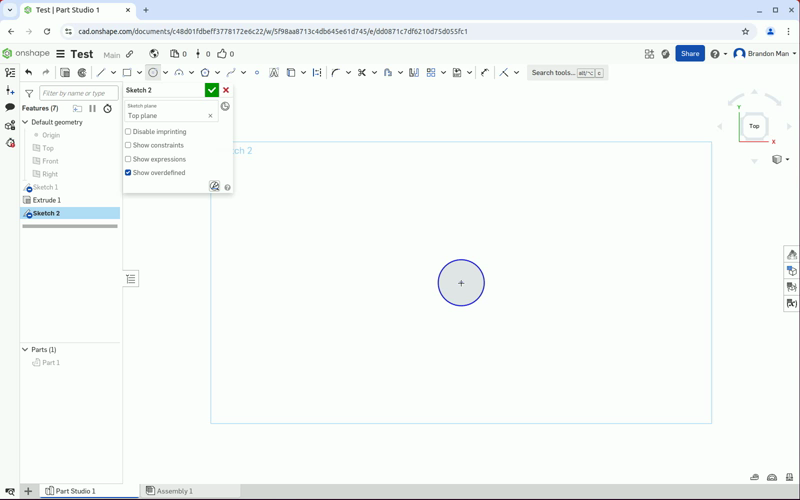
mouse_move(475, 282)
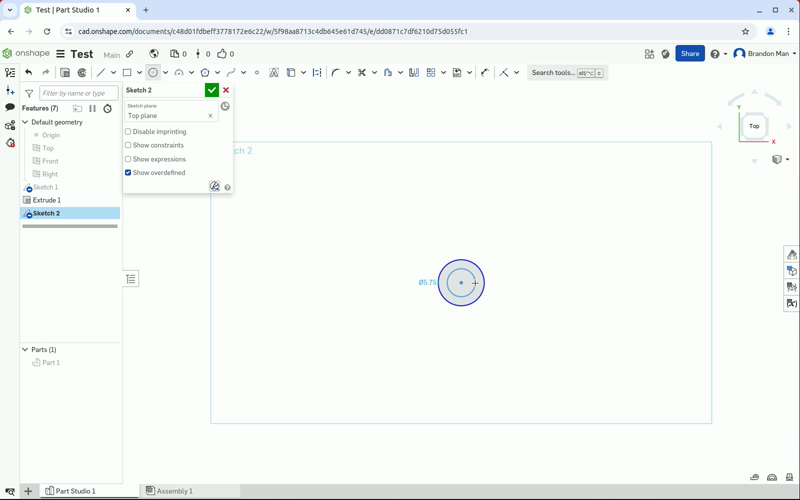
click(475, 282)
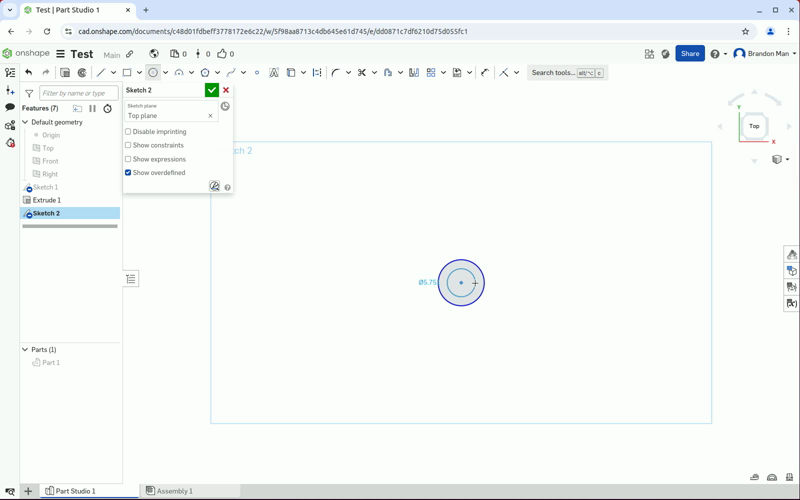
key(esc)
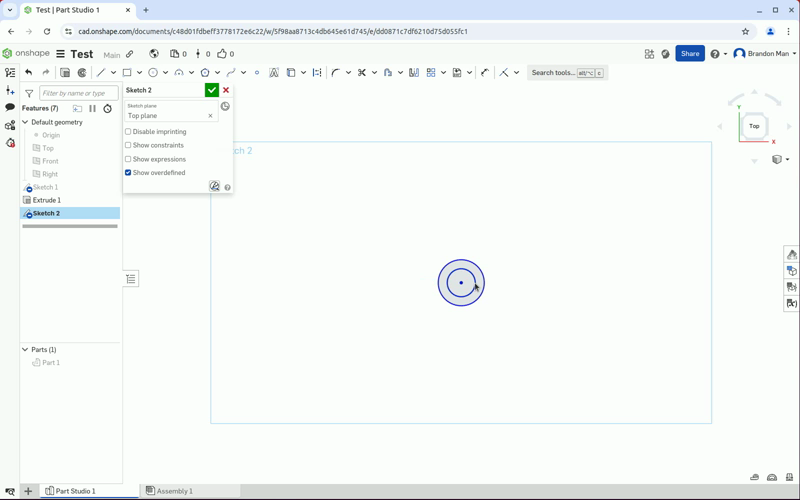
mouse_move(464, 299)
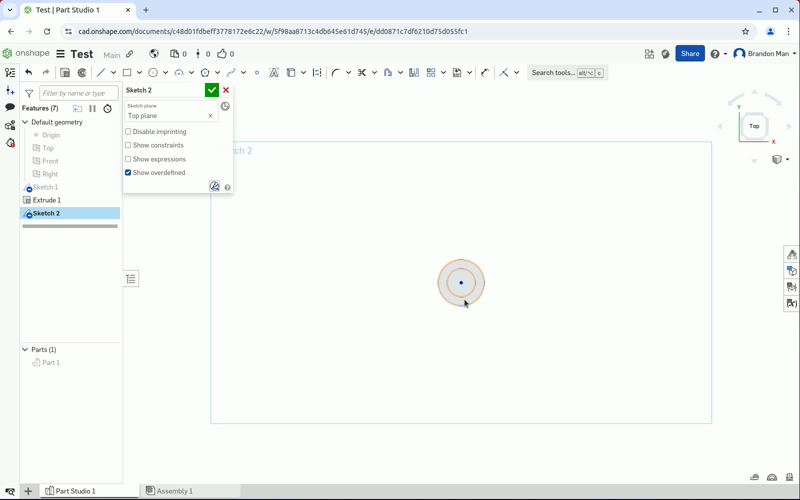
scroll(6)
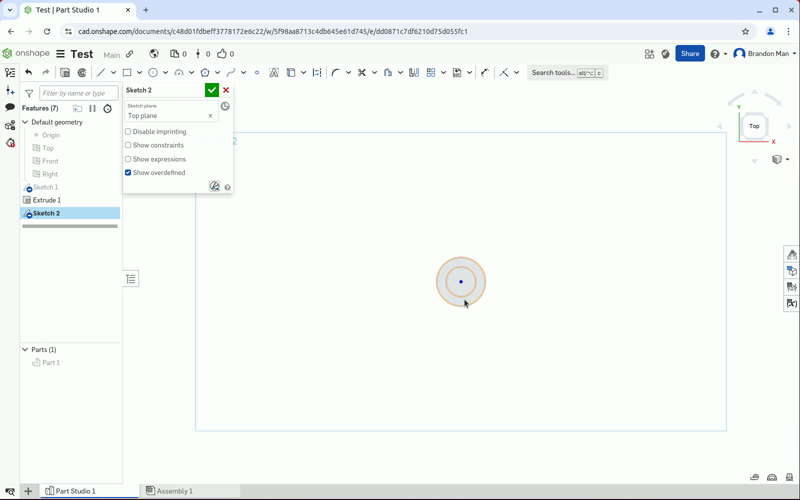
scroll(6)
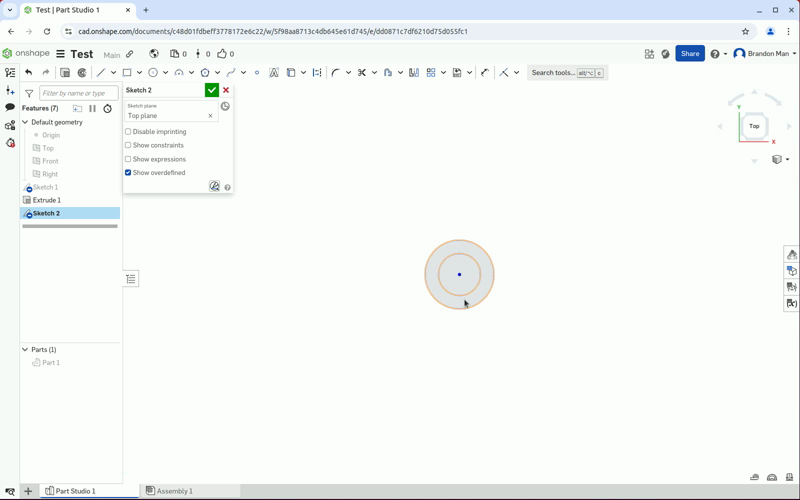
scroll(6)
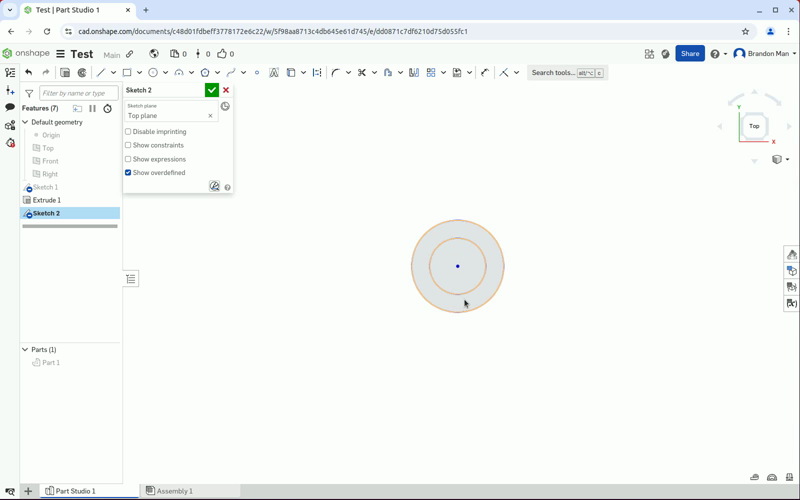
scroll(6)
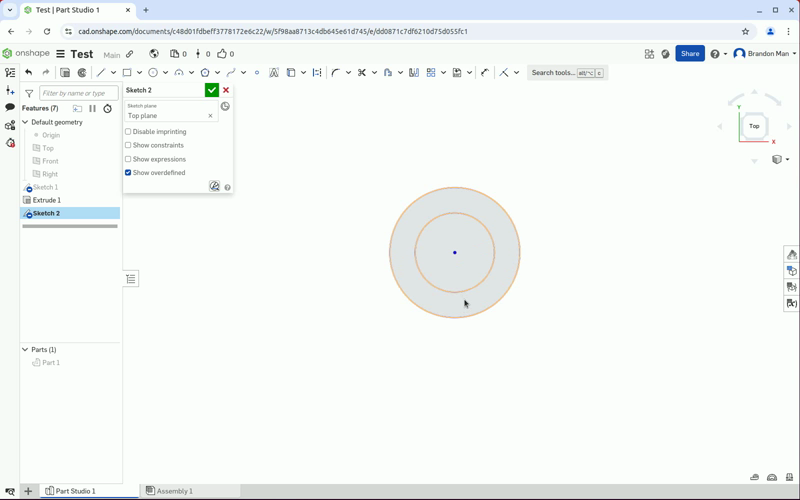
scroll(6)
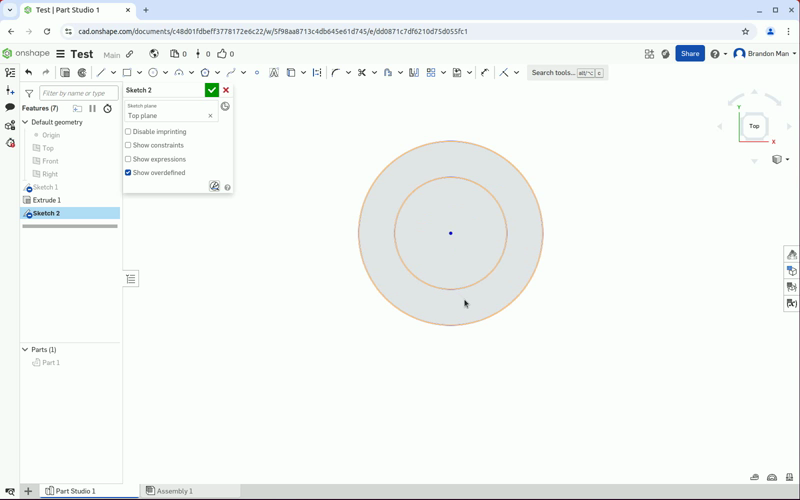
scroll(6)
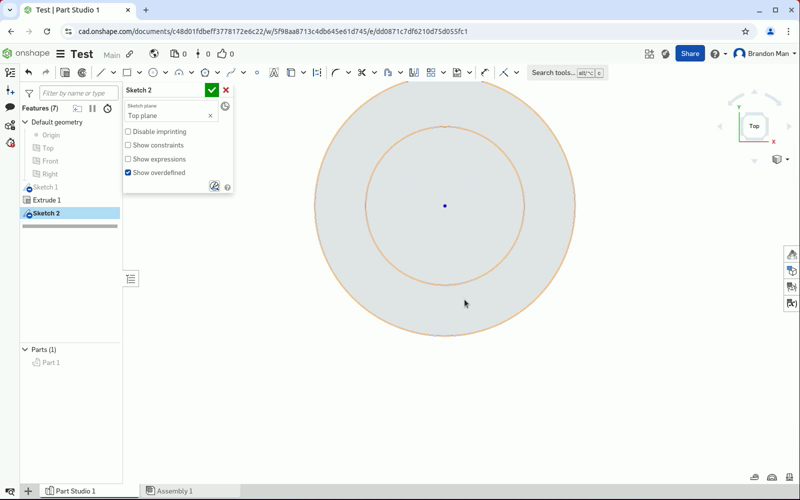
scroll(6)
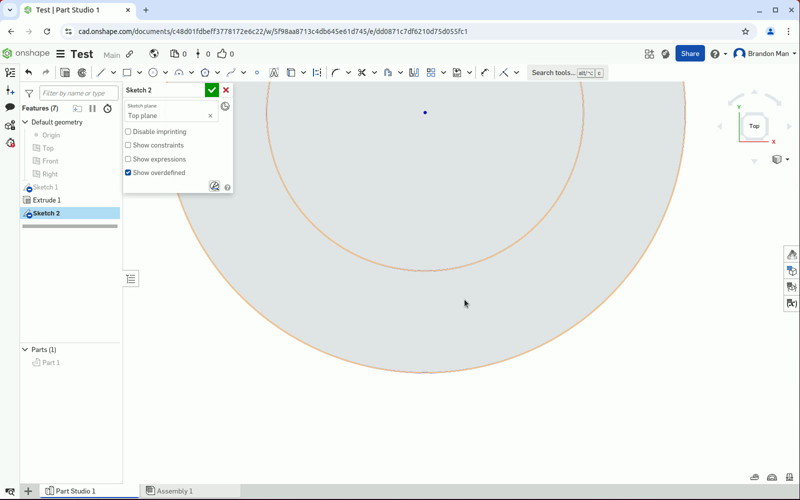
click(464, 299)
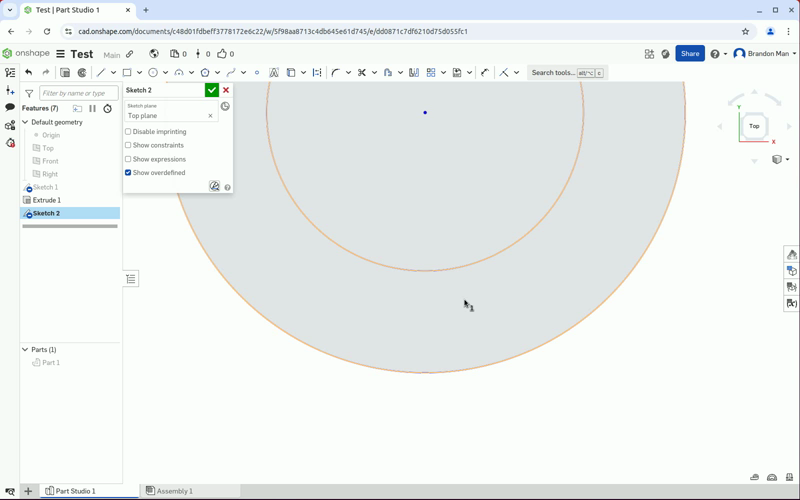
scroll(-6)
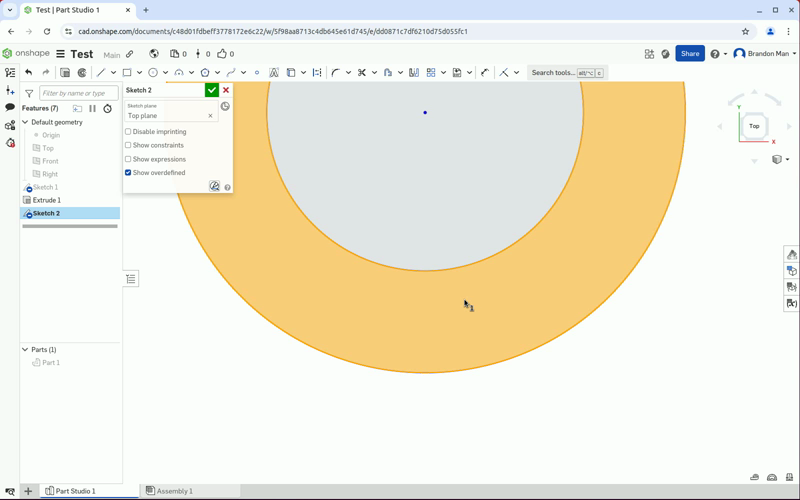
scroll(-6)
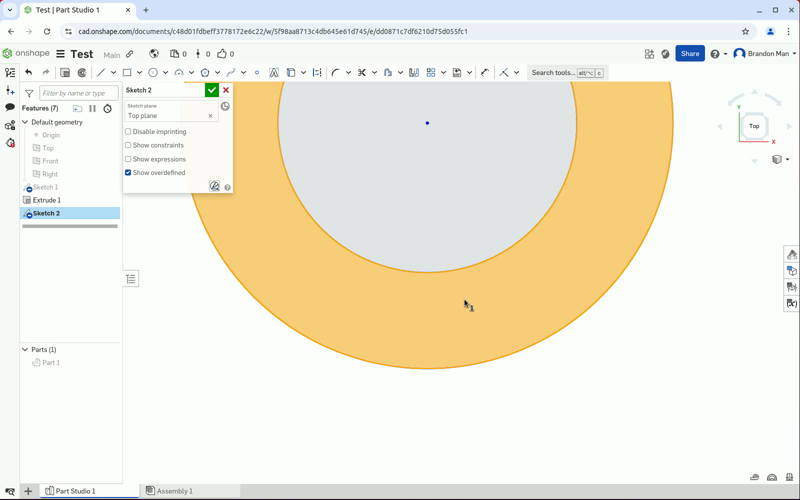
scroll(-6)
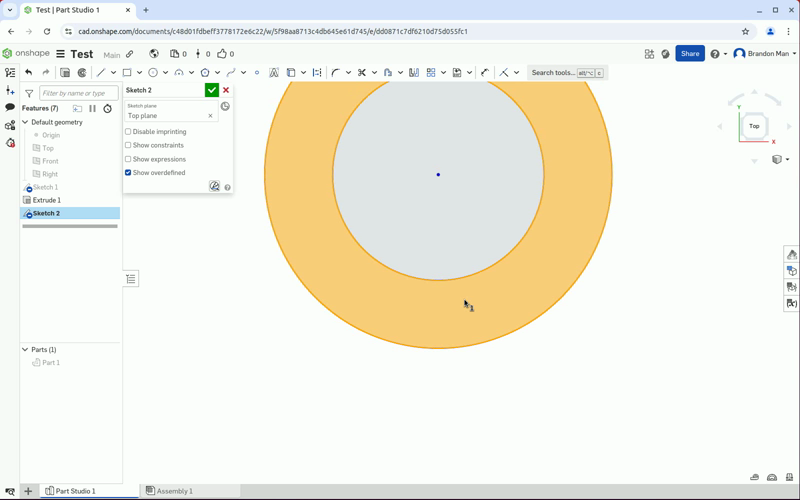
scroll(-6)
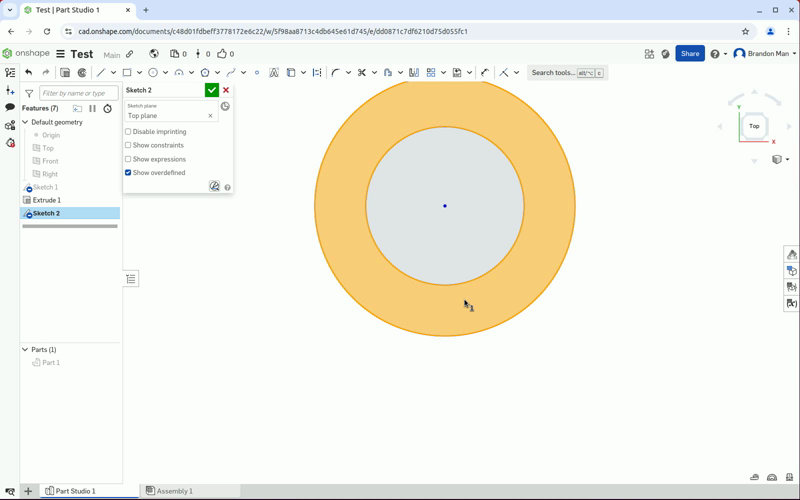
scroll(-6)
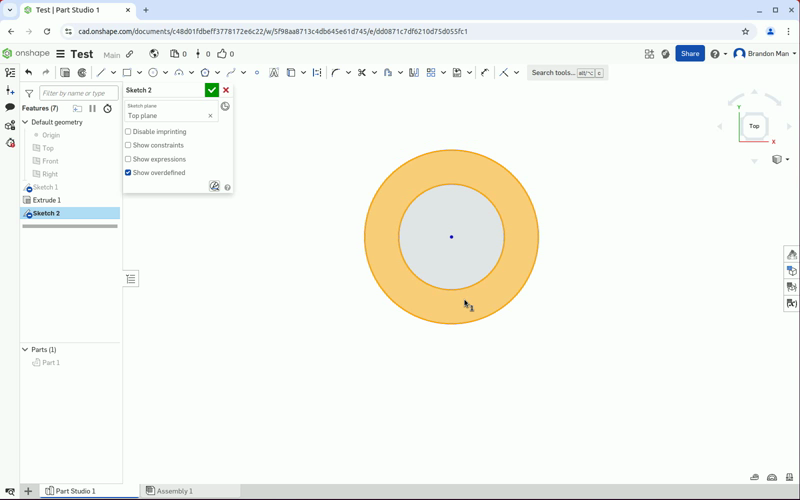
scroll(-6)
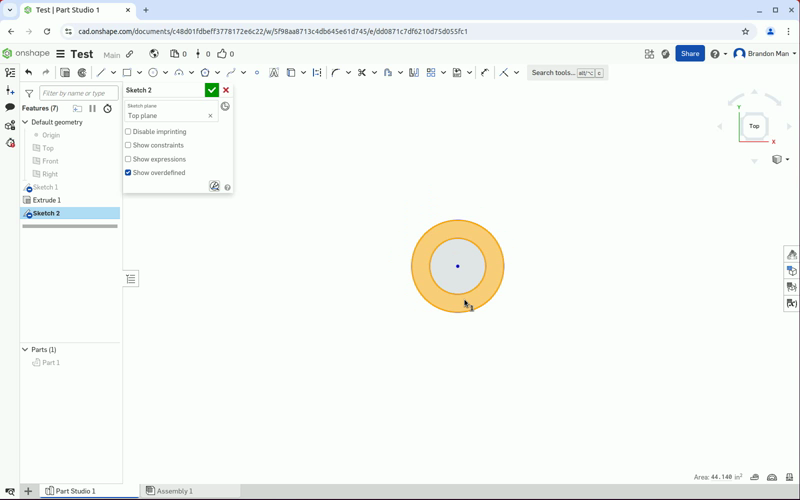
scroll(-6)
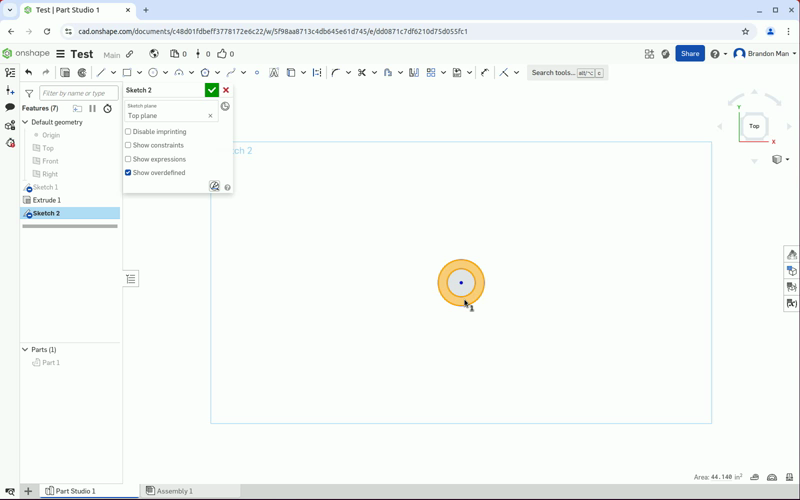
mouse_move(73, 352)
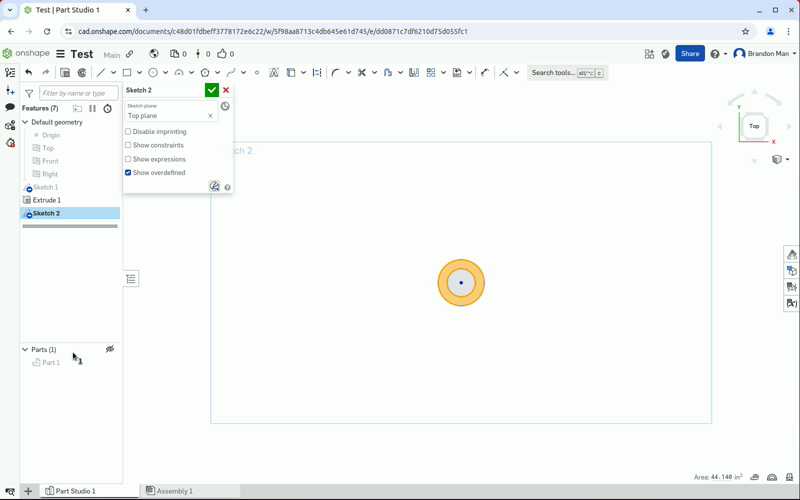
key(shift+y)
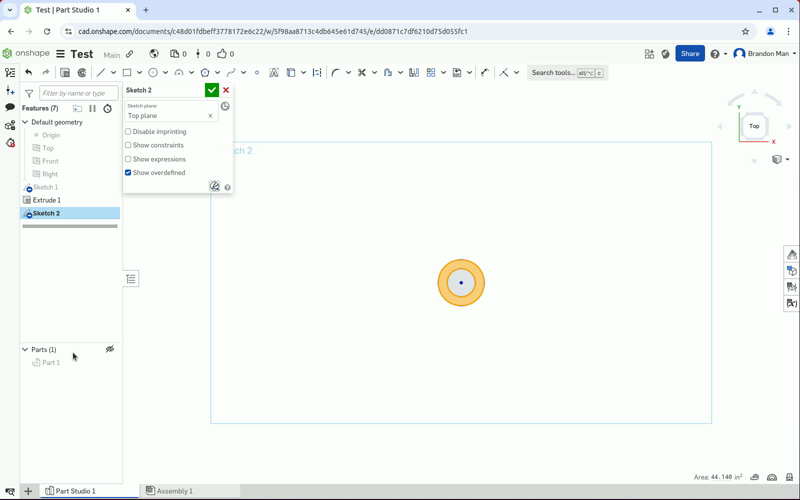
key(shift+e)
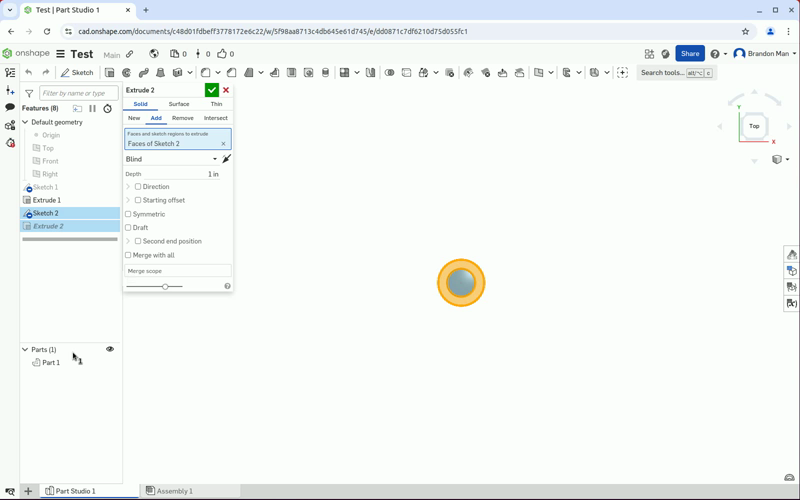
mouse_move(143, 106)
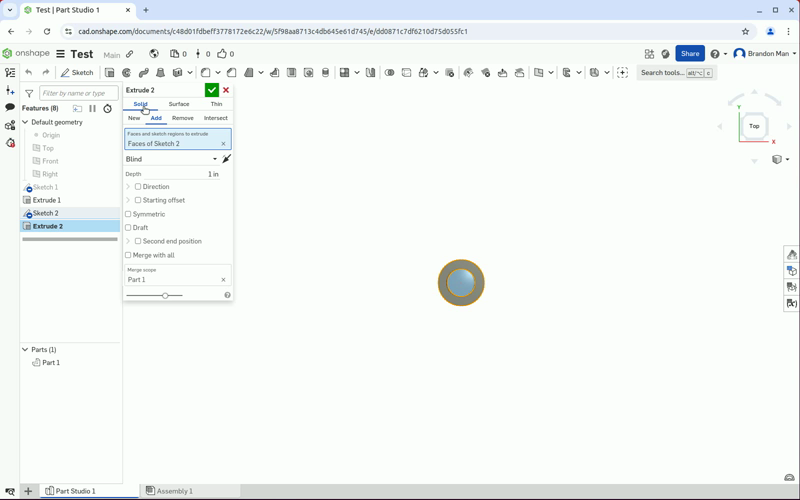
click(143, 106)
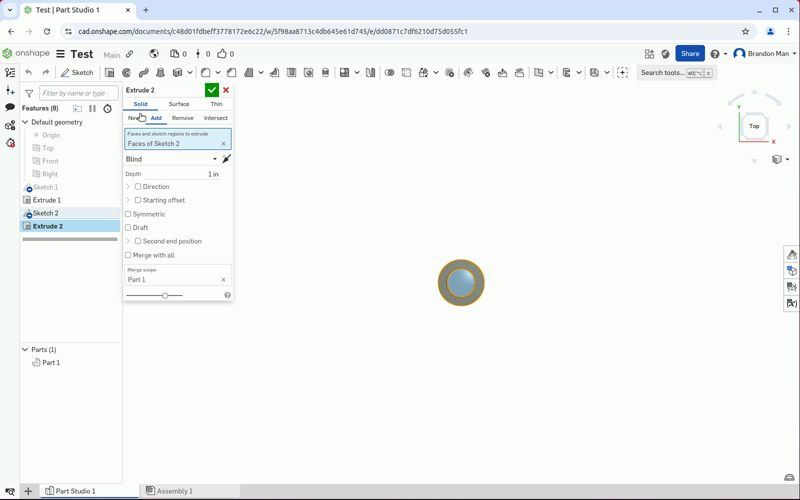
mouse_move(137, 120)
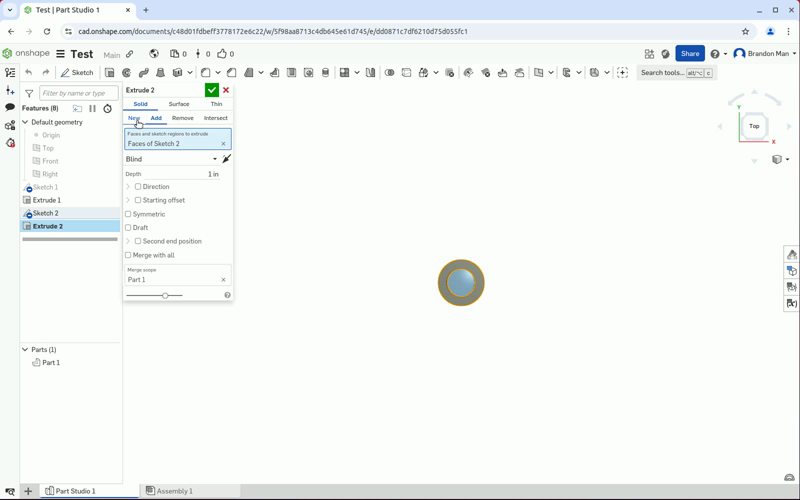
click(137, 120)
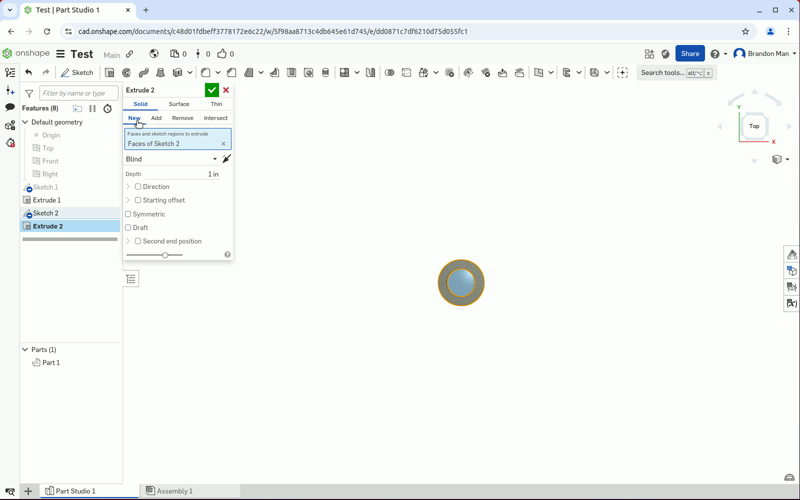
key(tab, 4)
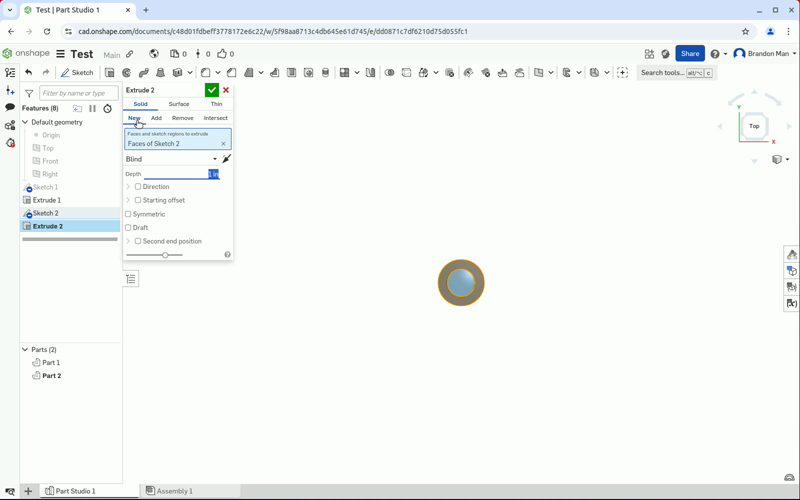
text(23.108)
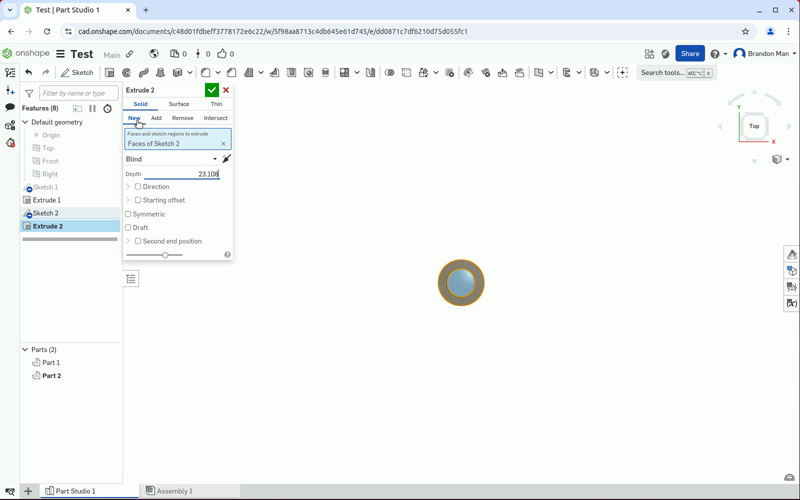
key(enter)
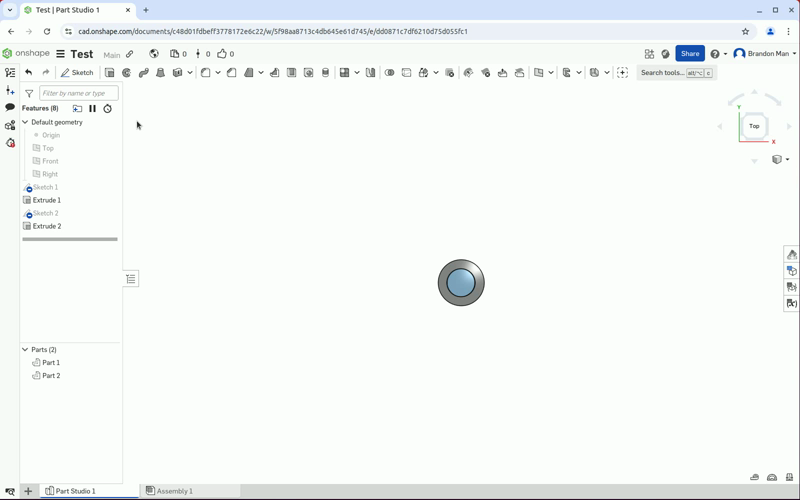
key(shift+h)
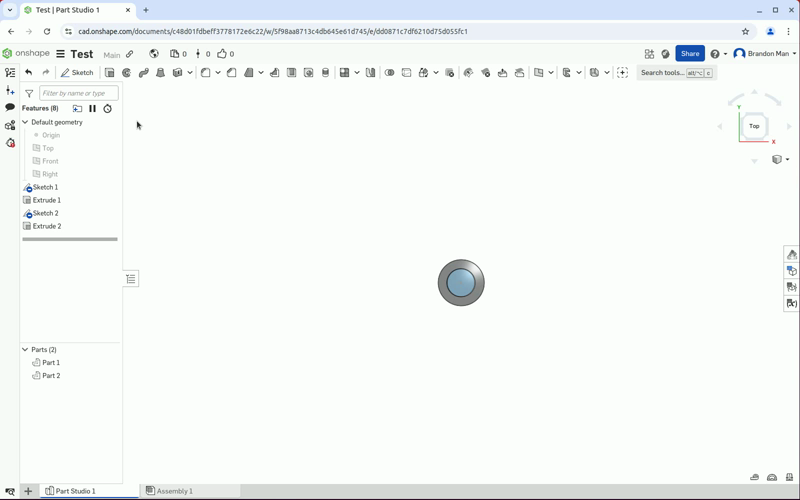
key(shift+h)
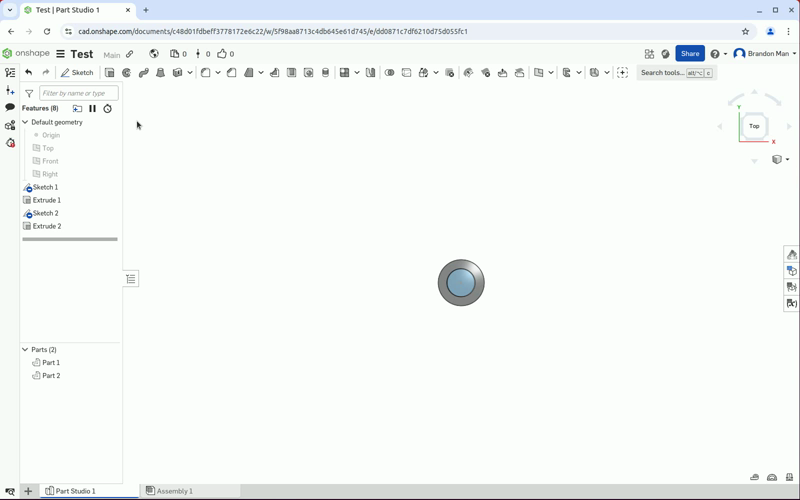
key(shift+7)
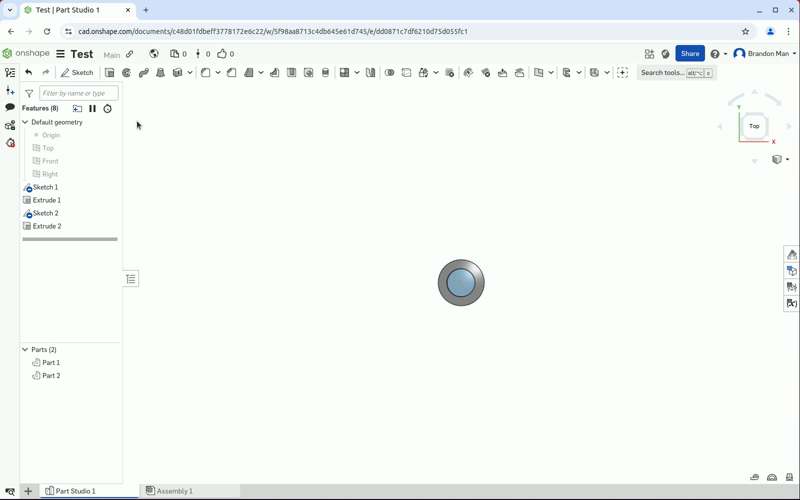
key(up, 3)
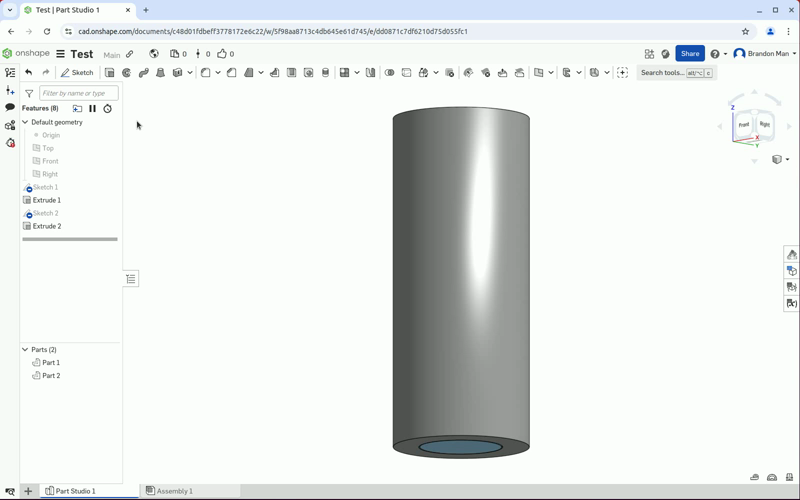
key(left, 3)
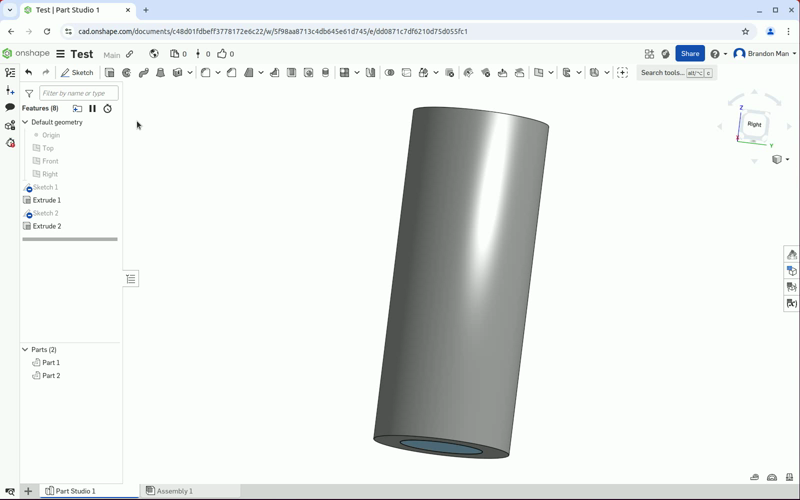
key(right, 3)
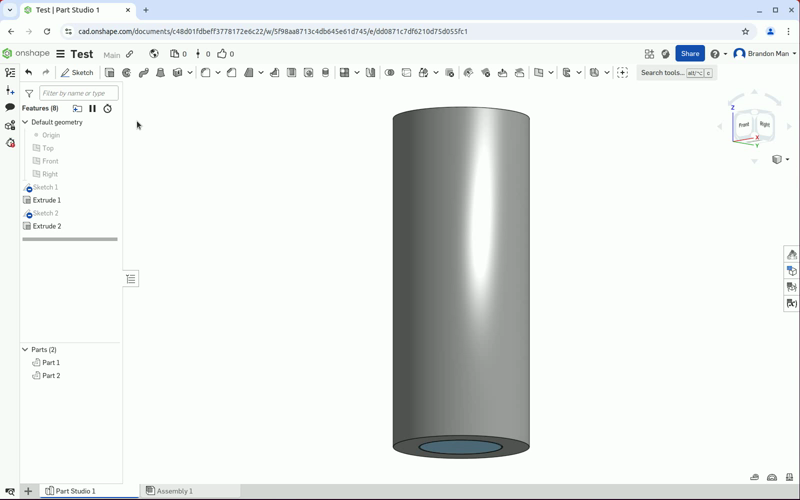
key(down, 3)
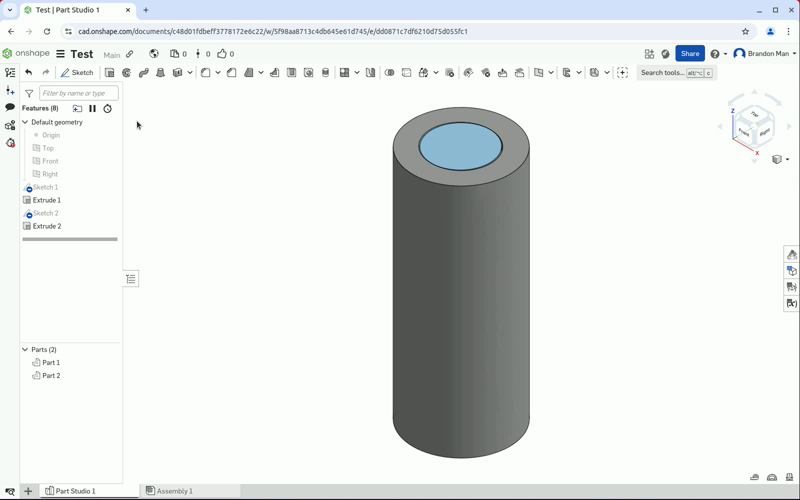
mouse_move(73, 189)
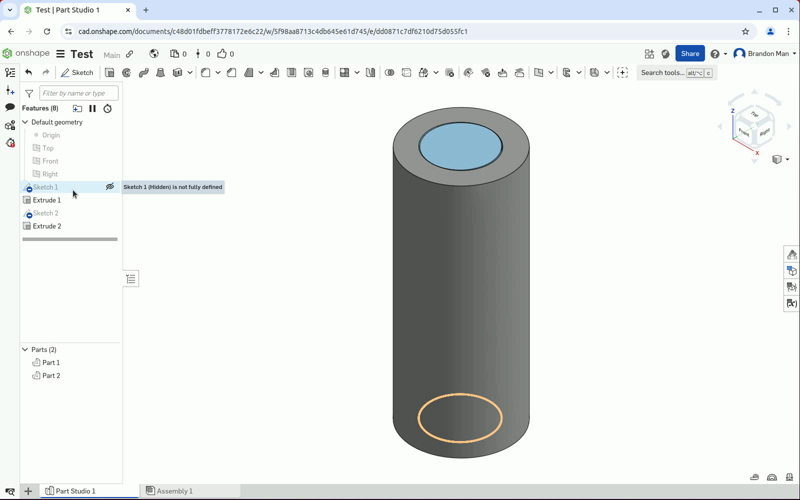
click(73, 189)